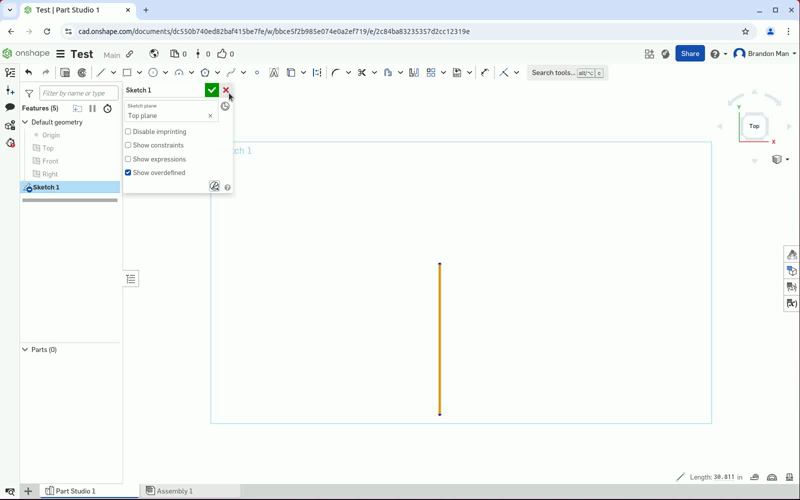
key(shift+h)
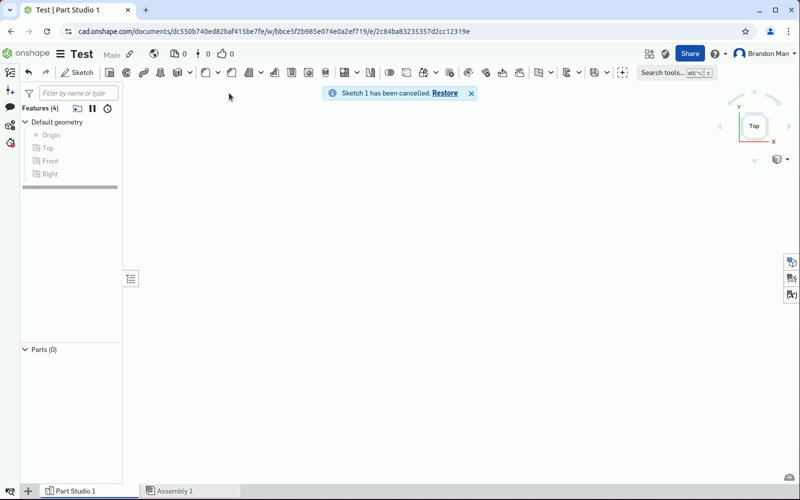
mouse_move(73, 352)
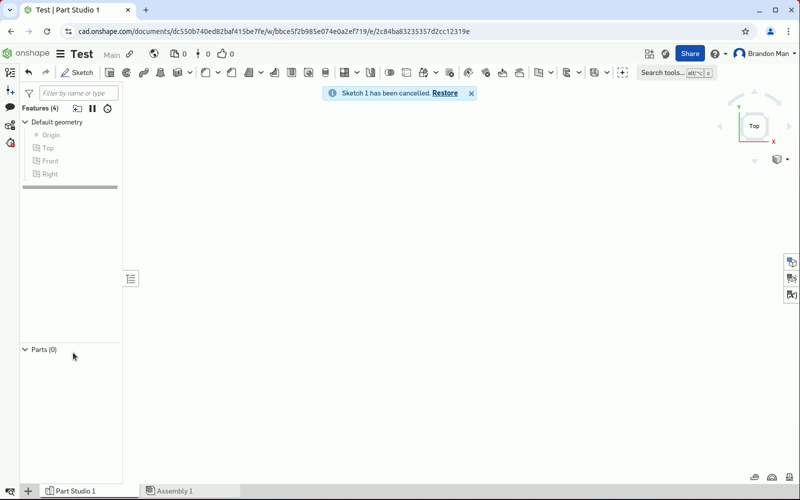
key(y)
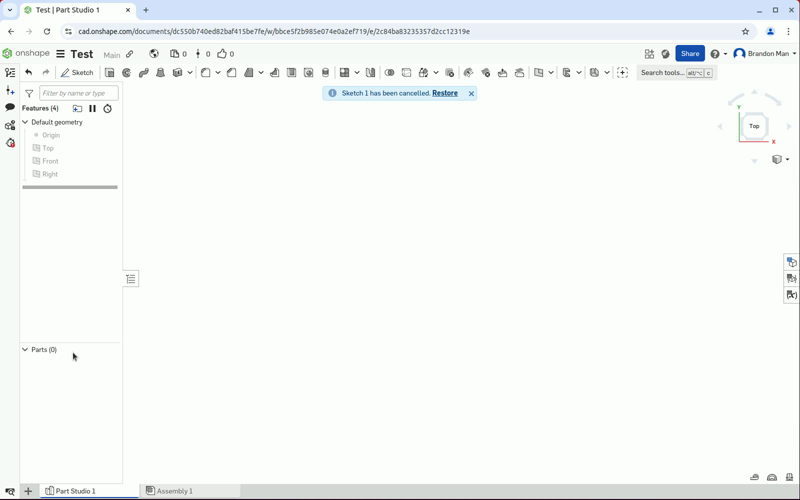
key(shift+p)
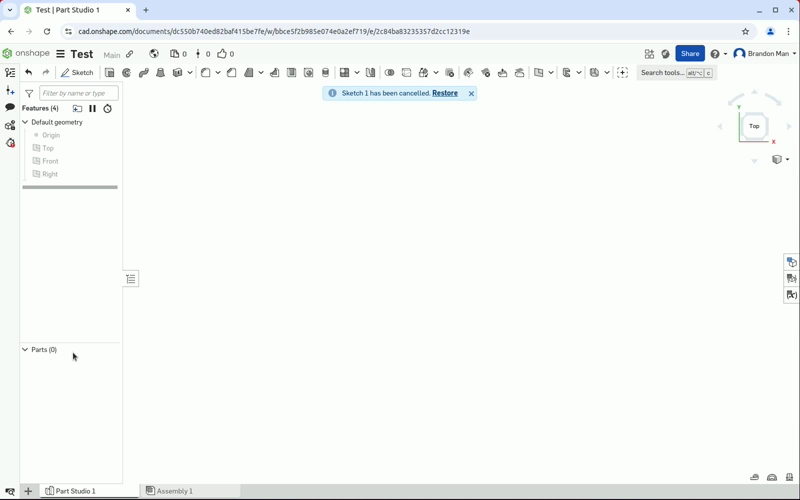
key(space)
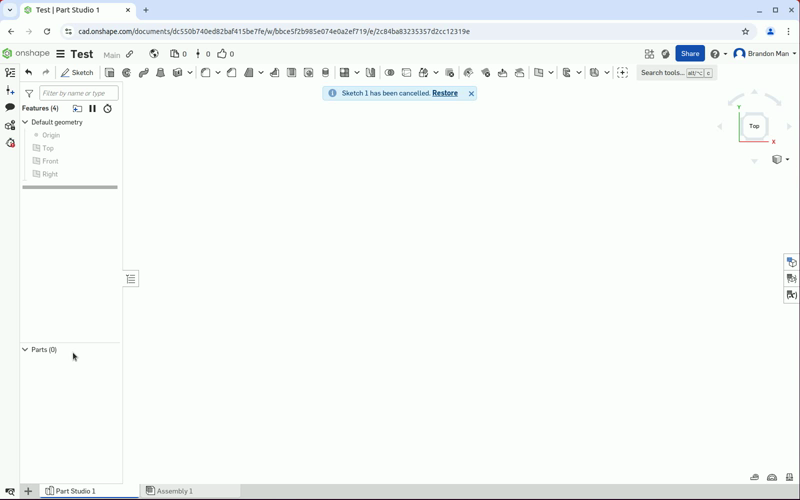
key_down(shift)
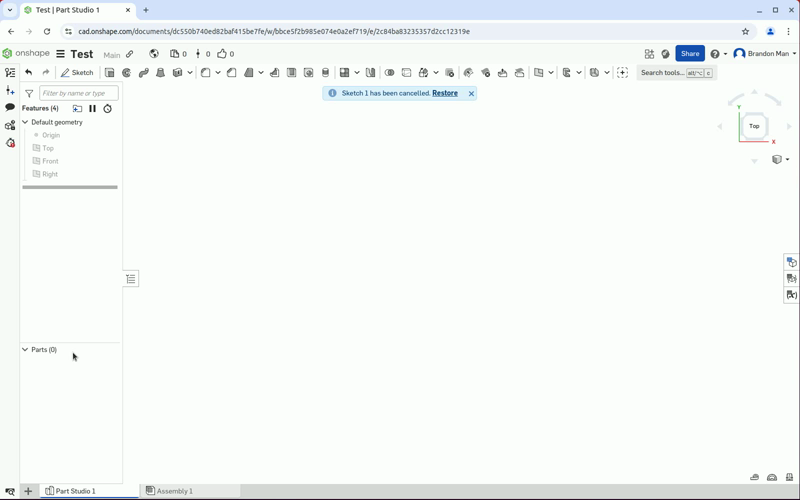
key(up)
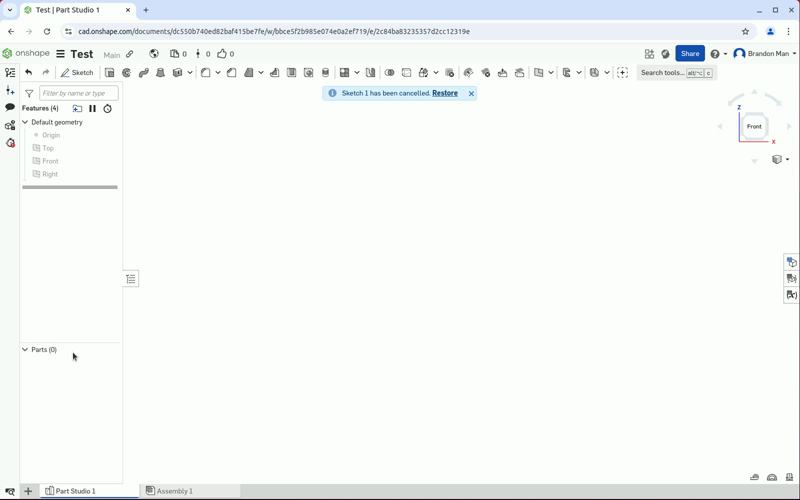
key_up(shift)
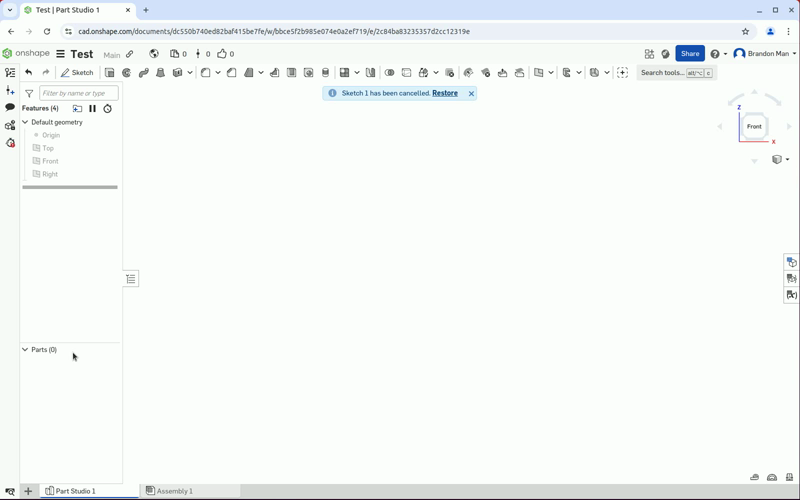
key(space)
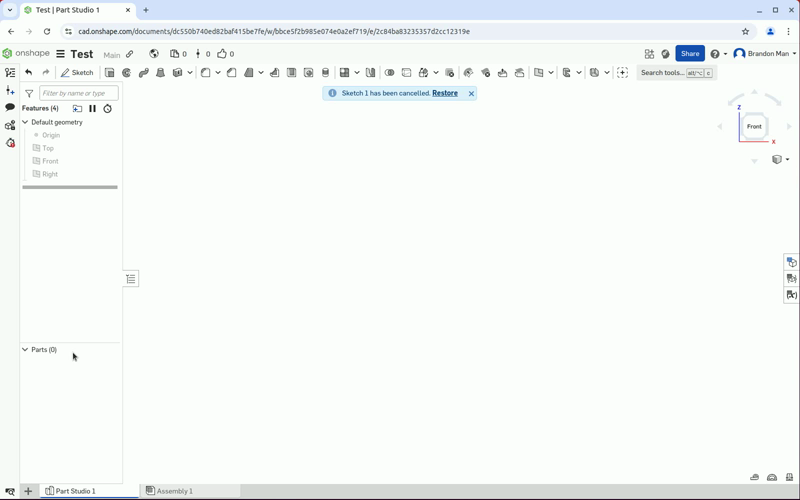
key_down(shift)
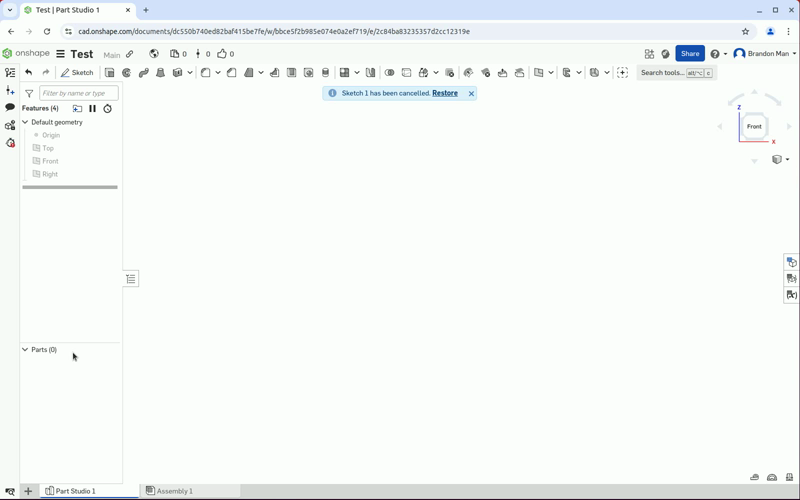
key(left)
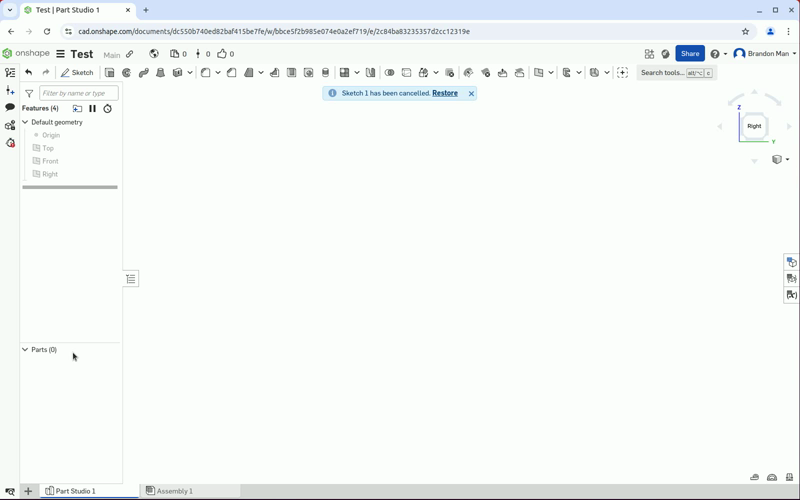
key_up(shift)
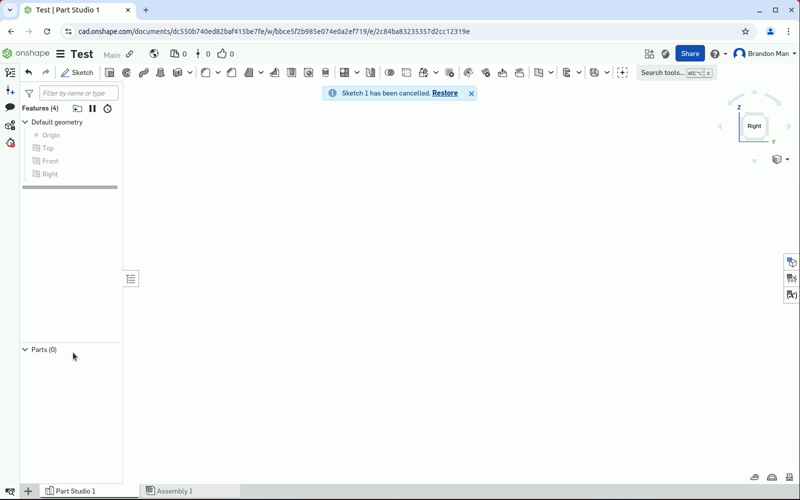
mouse_move(73, 352)
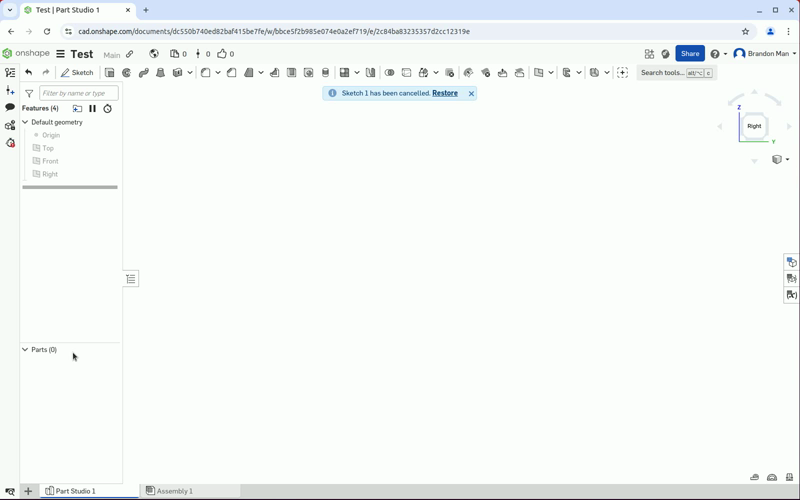
key(shift+y)
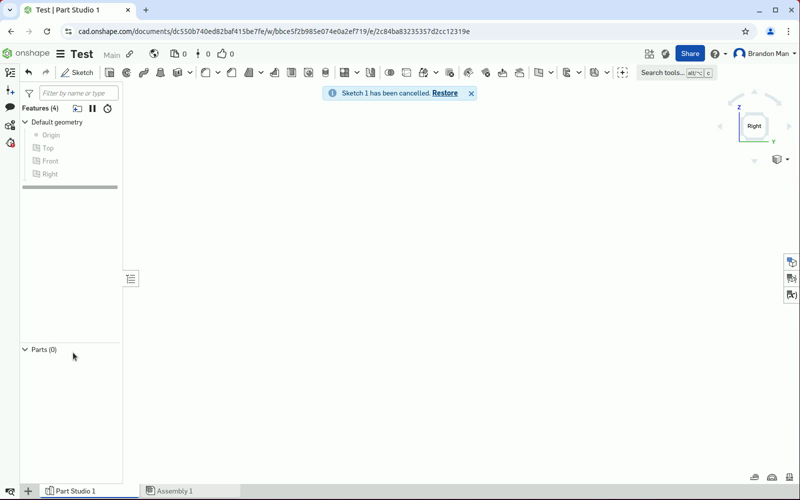
key(shift+s)
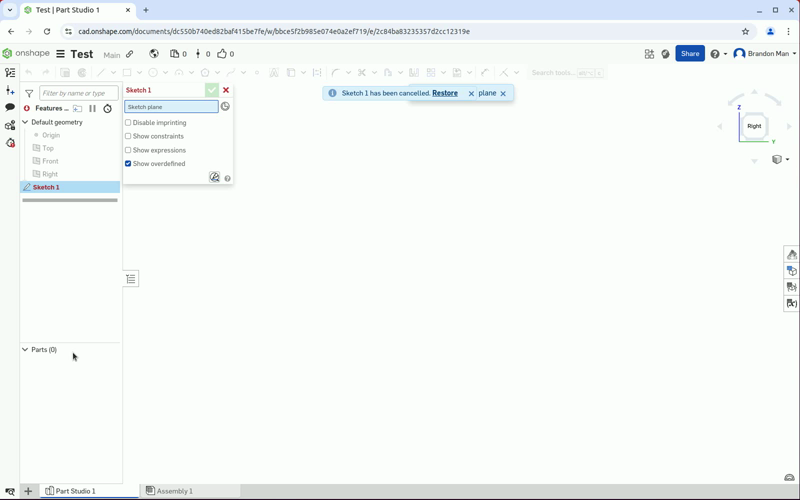
mouse_move(73, 176)
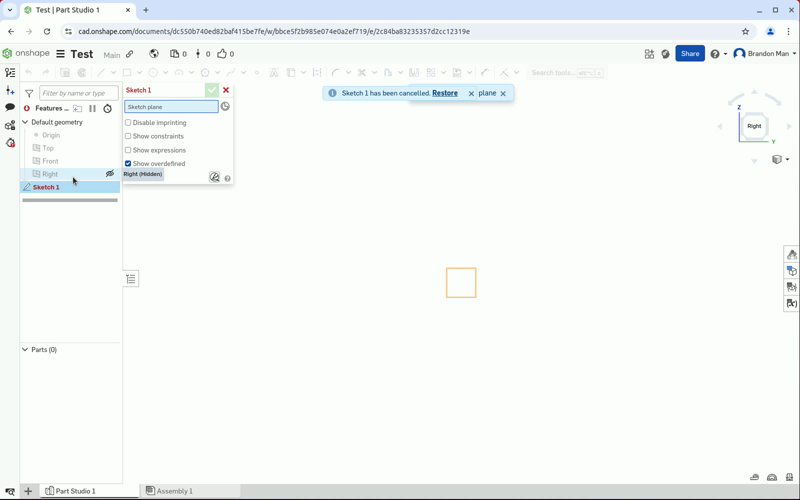
click(73, 176)
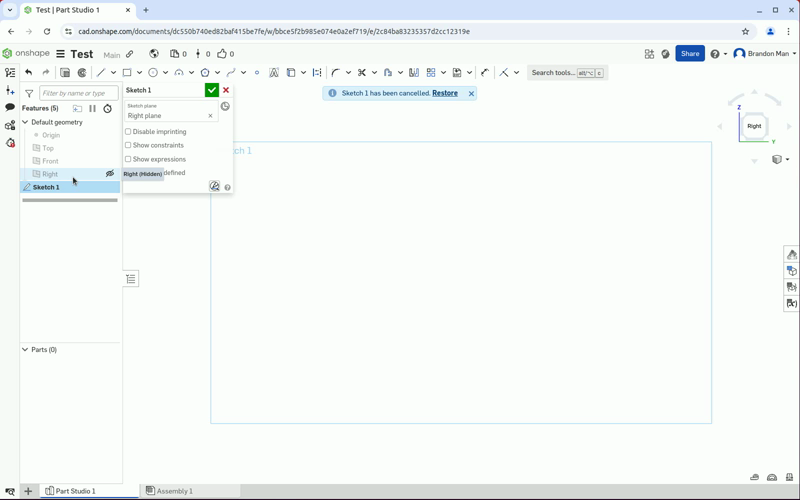
mouse_move(73, 352)
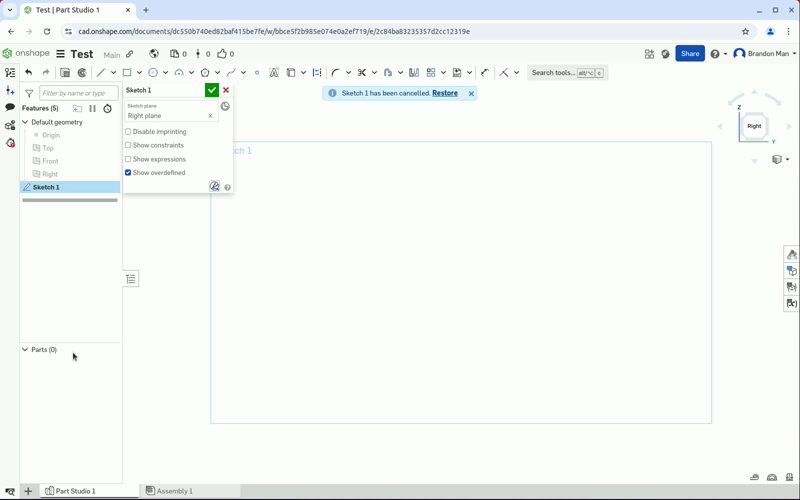
key(y)
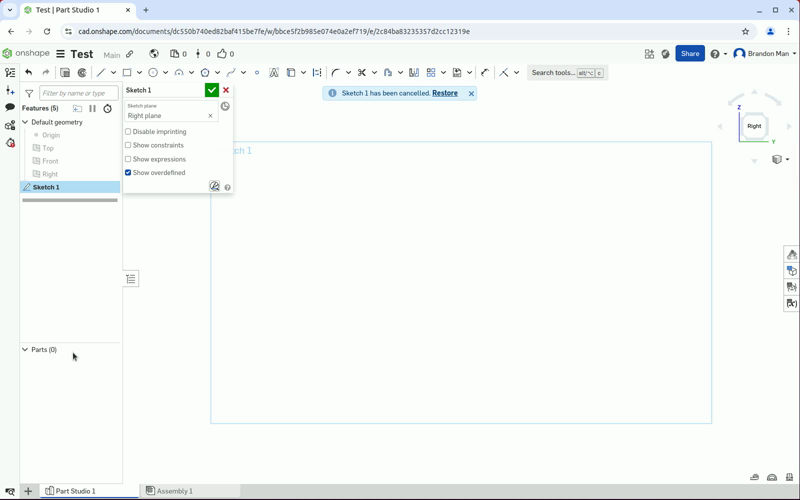
key(a)
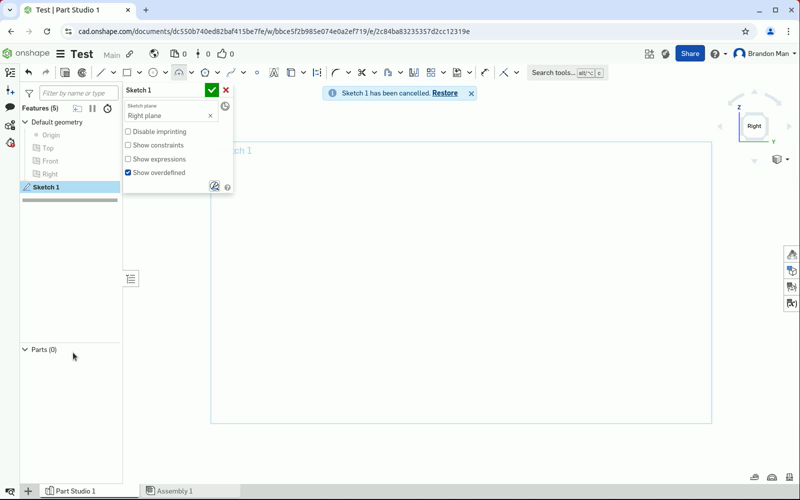
key_down(shift)
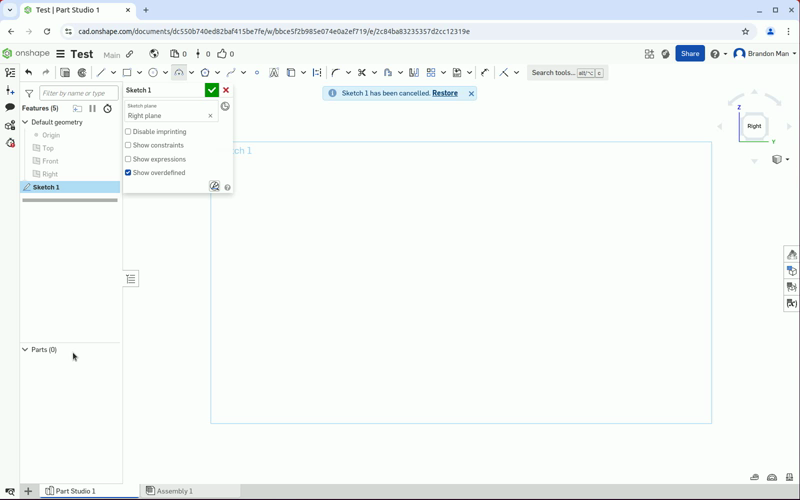
mouse_move(436, 268)
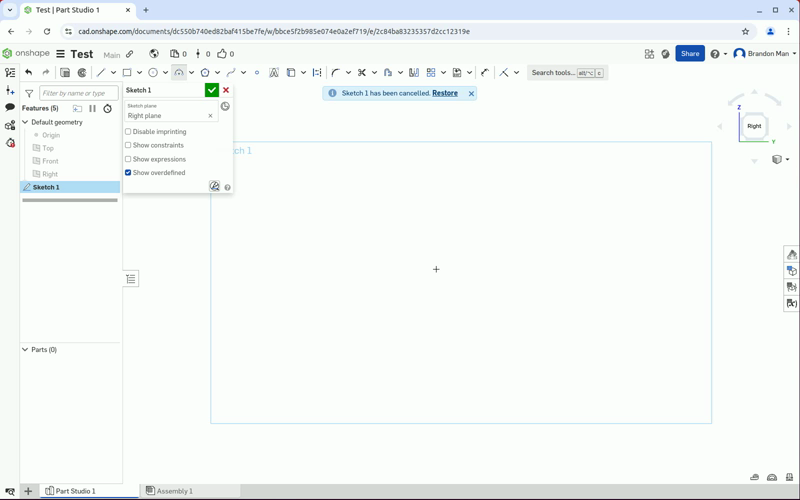
click(436, 268)
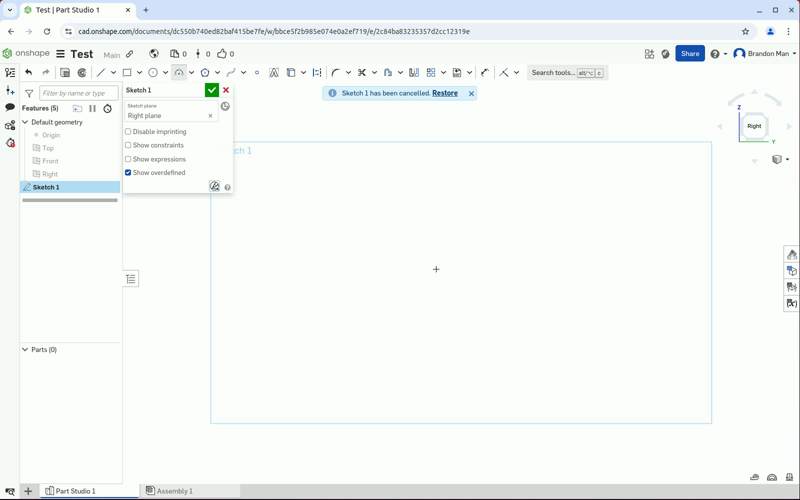
key_up(shift)
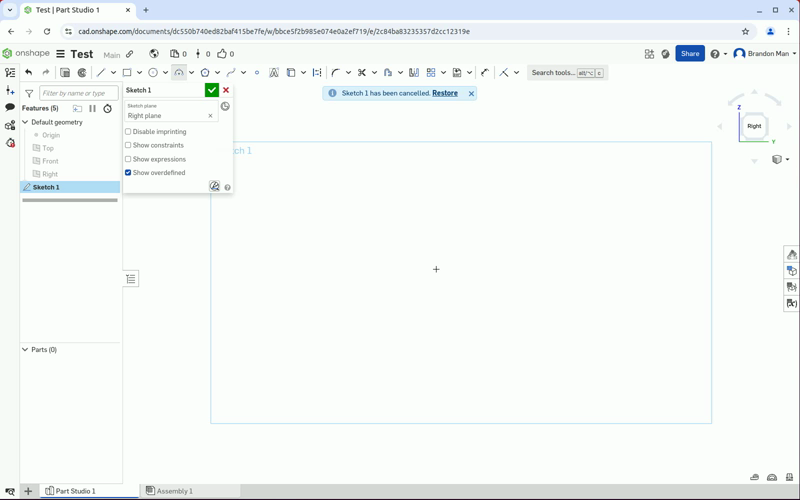
key_down(shift)
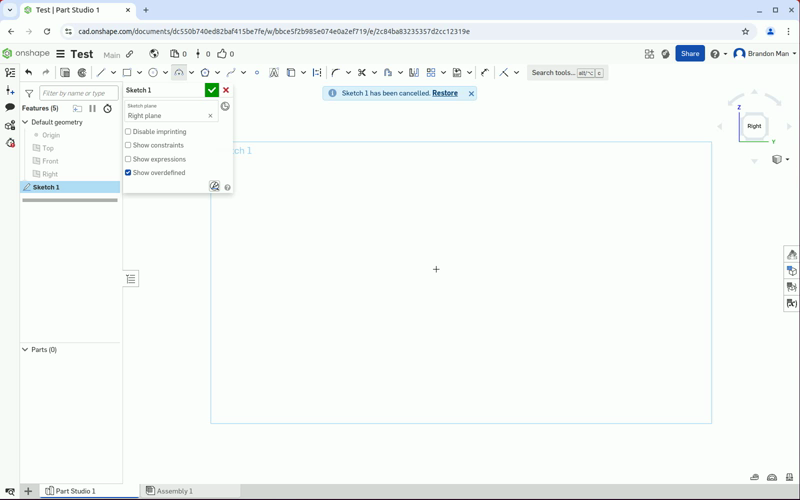
mouse_move(485, 268)
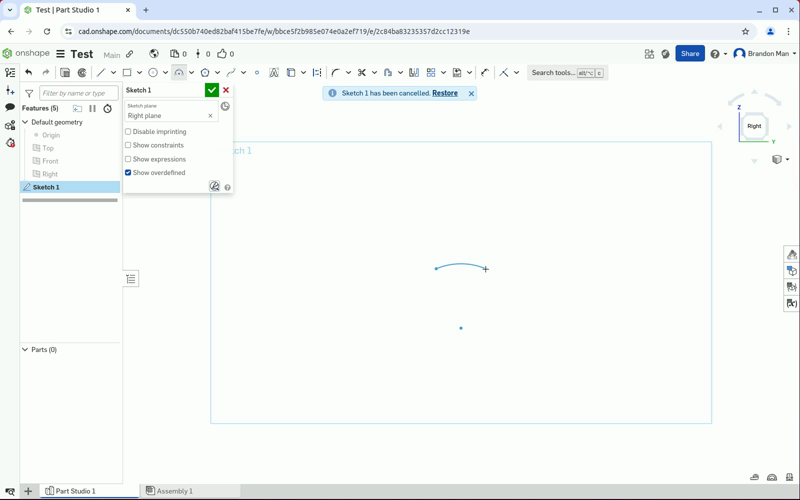
click(485, 268)
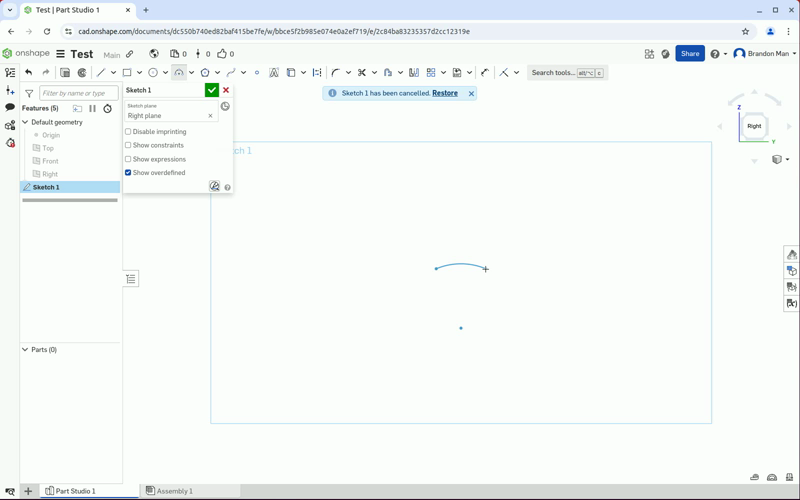
mouse_move(460, 311)
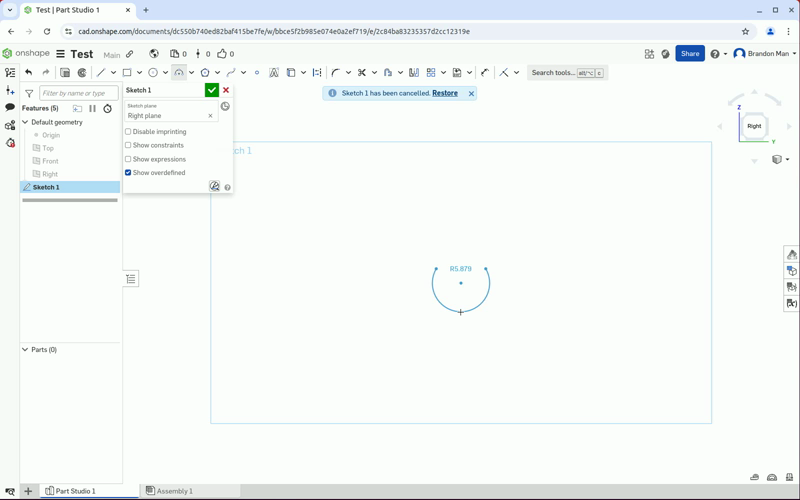
click(460, 311)
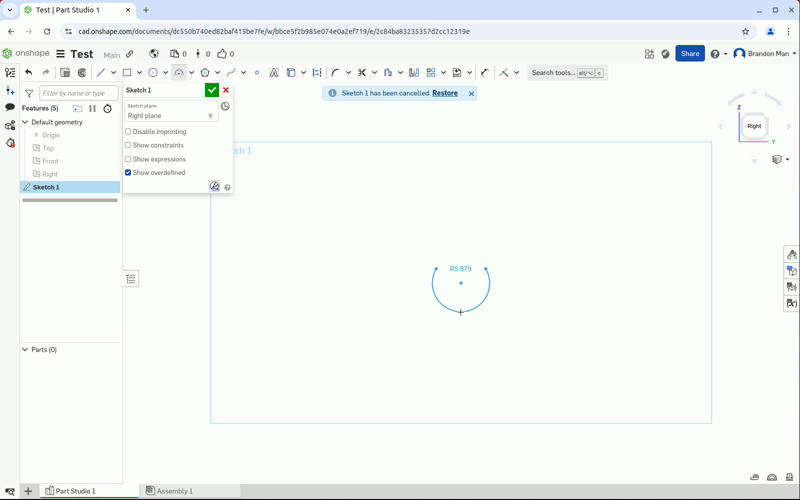
key_up(shift)
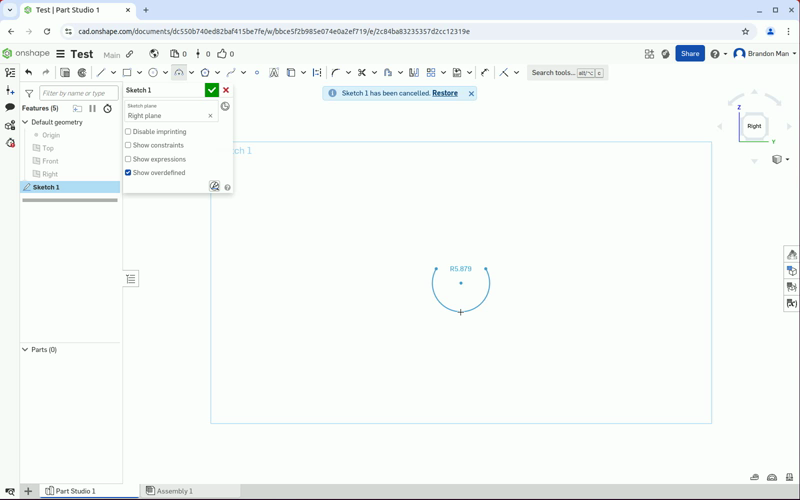
key(esc)
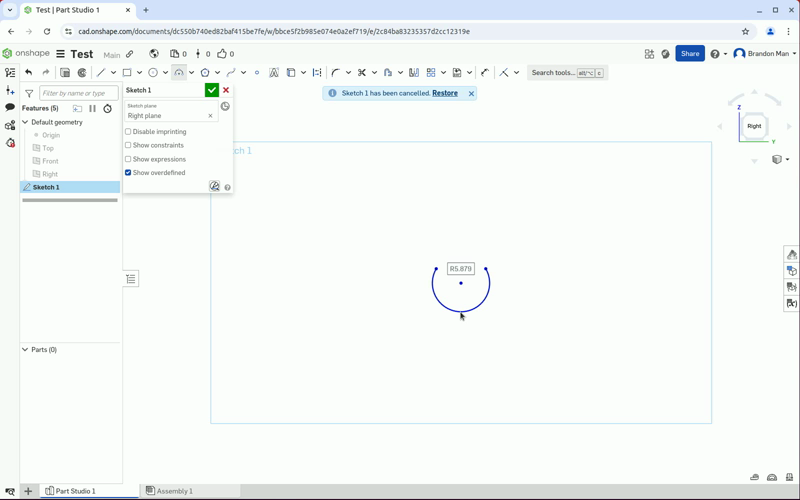
key(l)
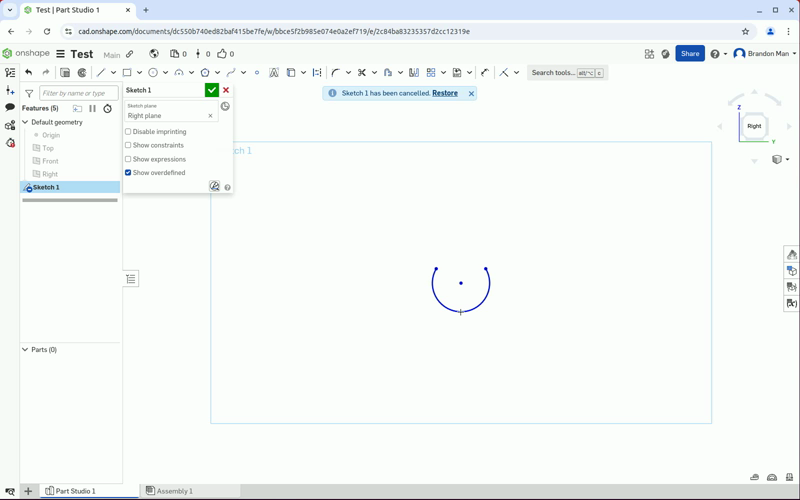
mouse_move(485, 268)
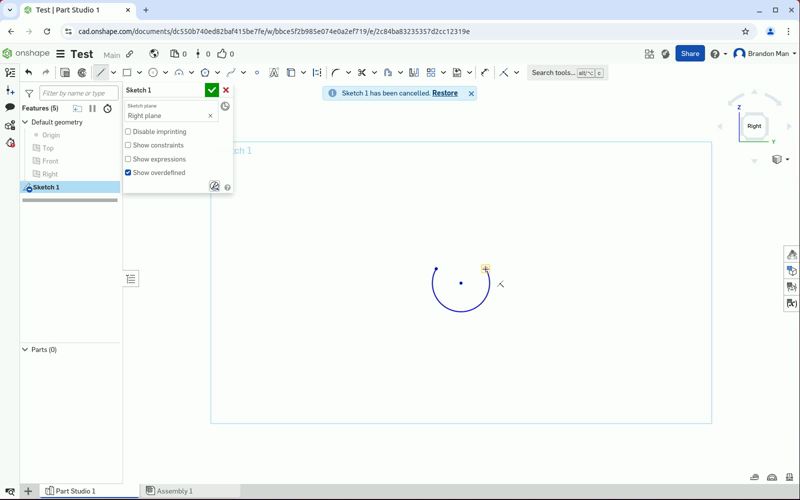
click(485, 268)
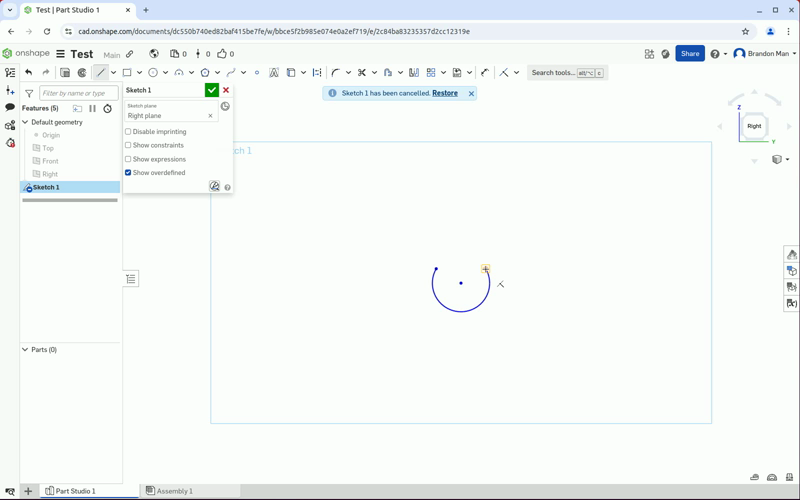
key_down(shift)
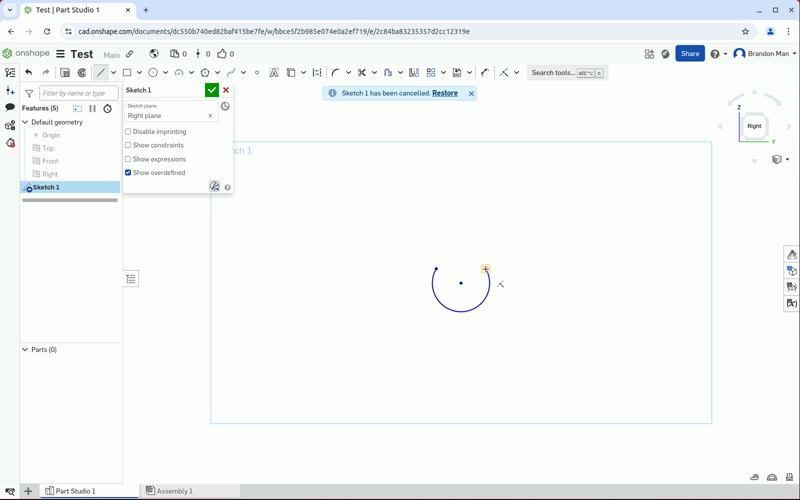
mouse_move(515, 268)
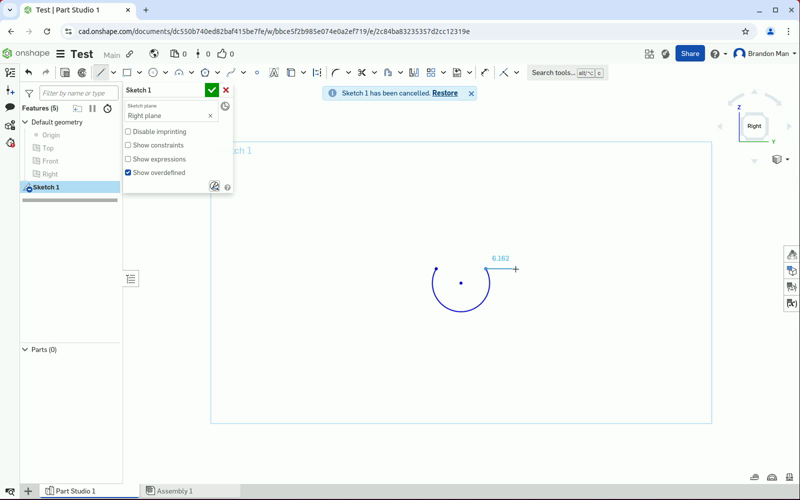
mouse_move(460, 268)
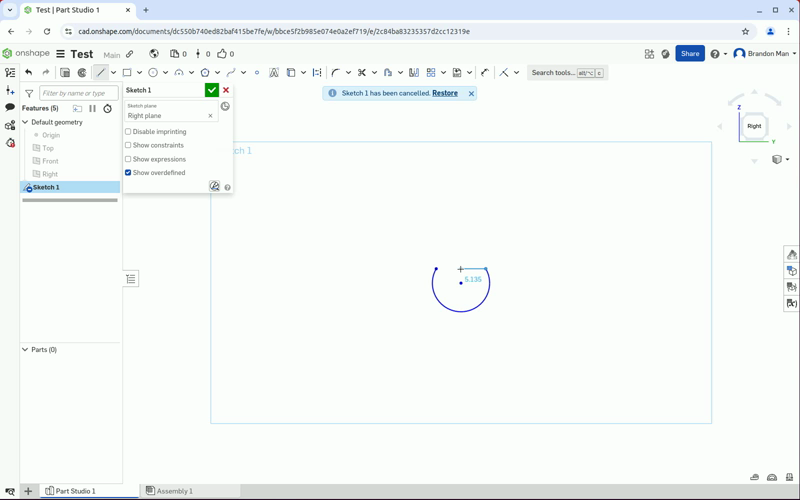
click(460, 268)
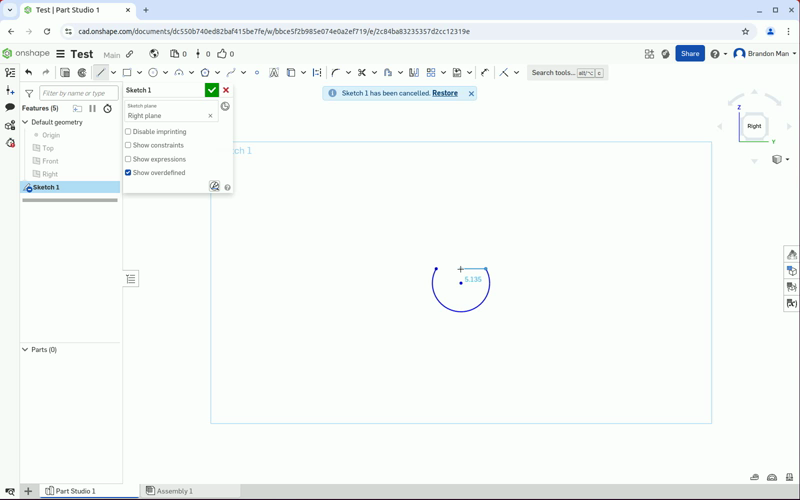
key_up(shift)
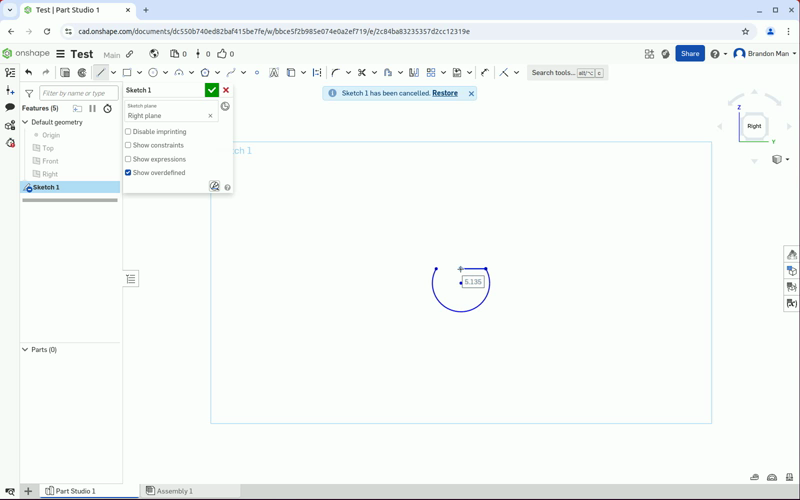
mouse_move(490, 268)
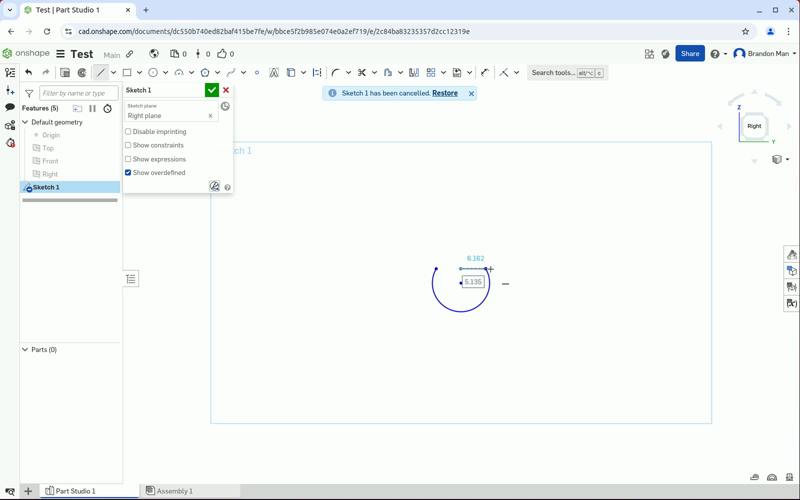
key_down(shift)
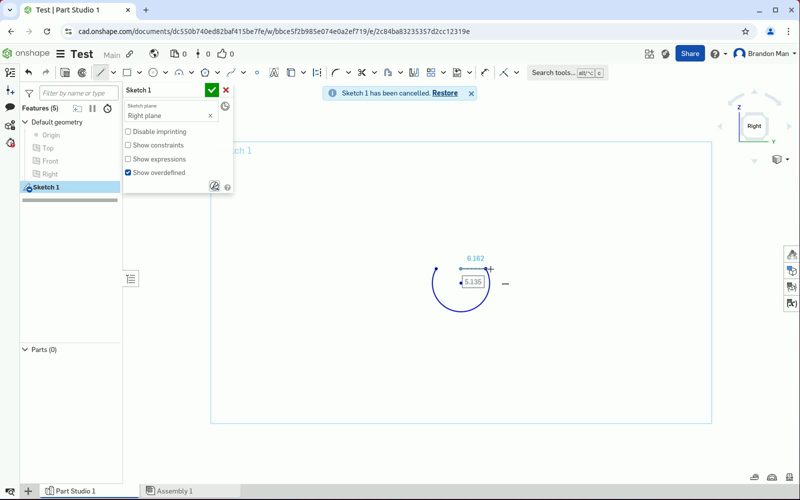
mouse_move(436, 268)
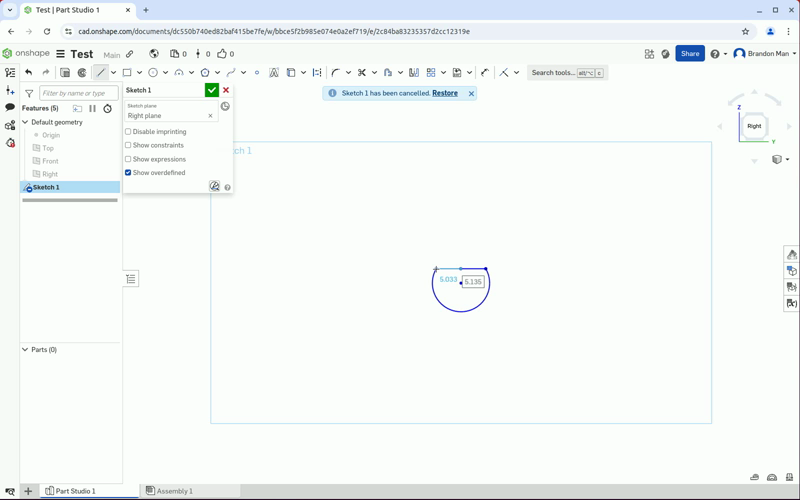
key_up(shift)
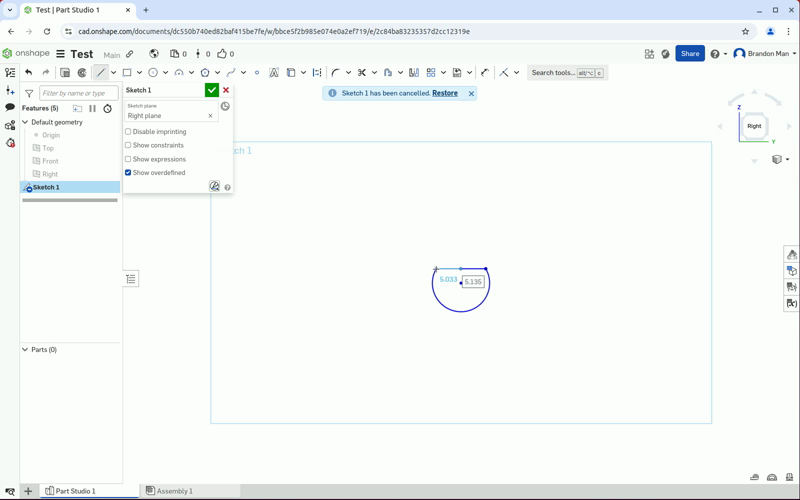
click(436, 268)
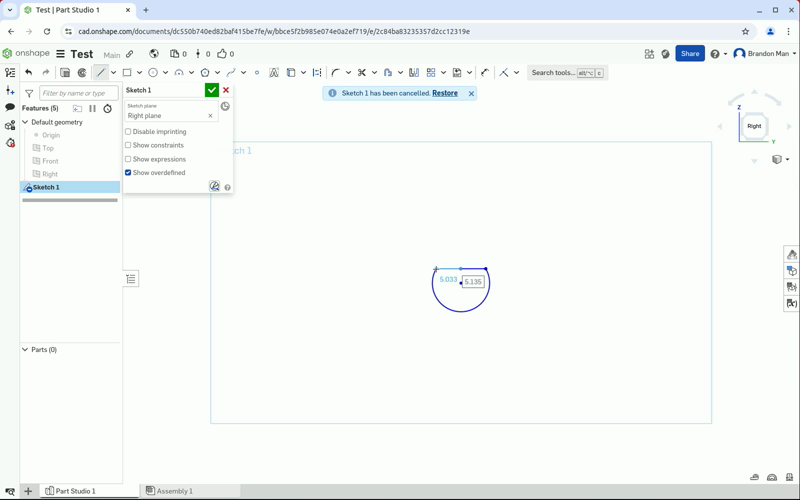
key(esc)
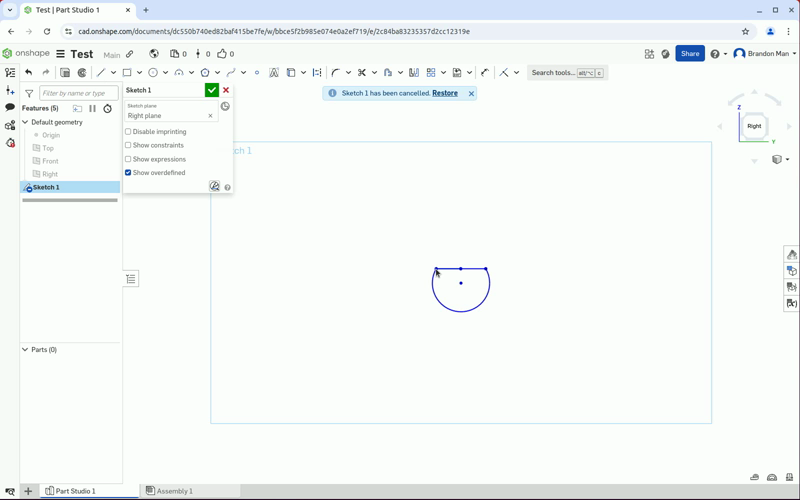
mouse_move(465, 309)
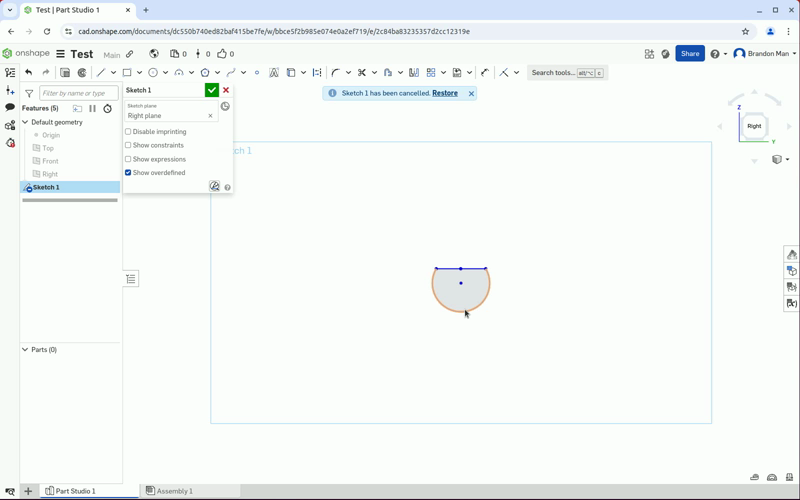
click(465, 309)
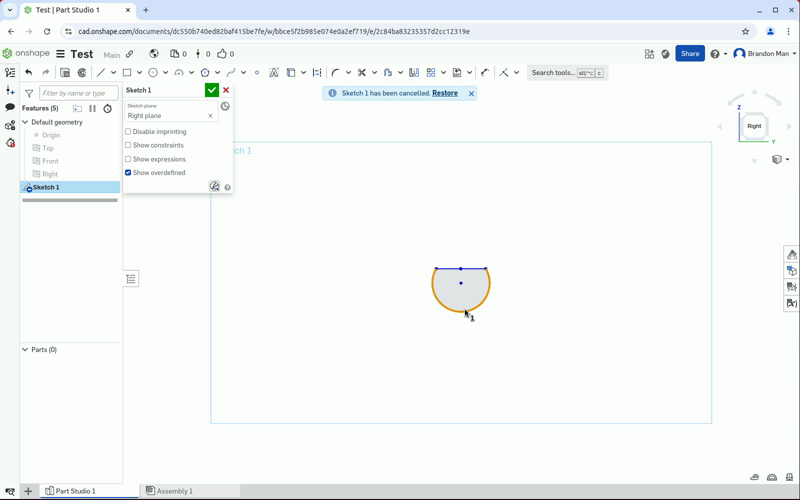
mouse_move(73, 352)
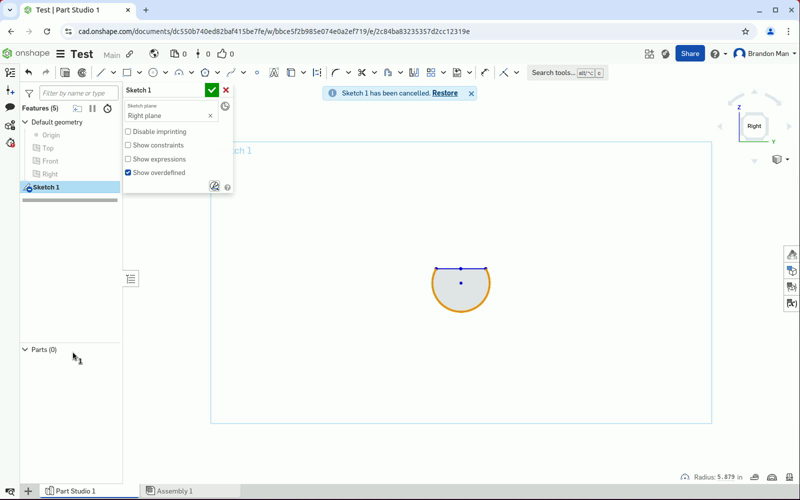
key(shift+y)
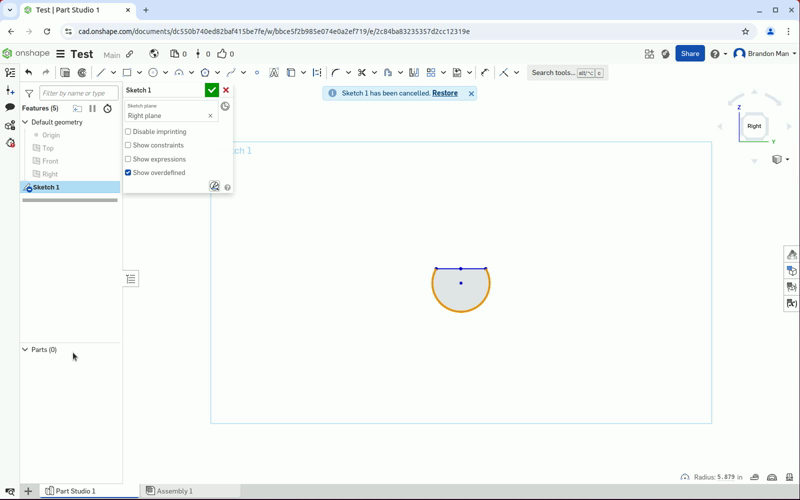
key(shift+e)
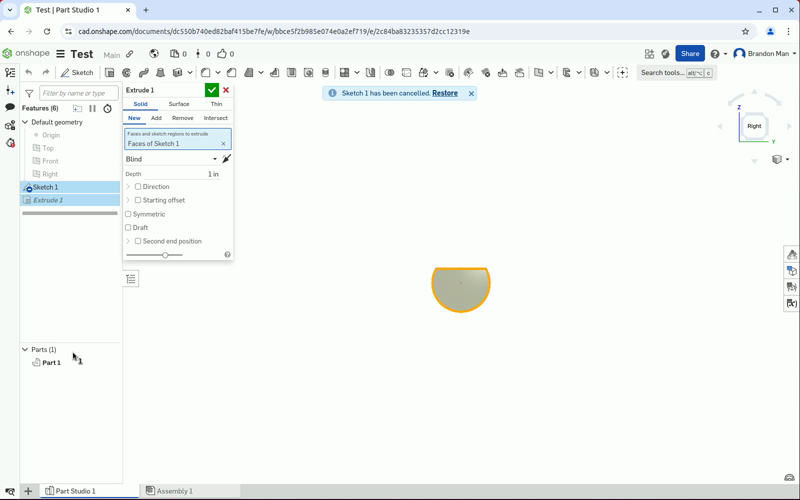
mouse_move(143, 106)
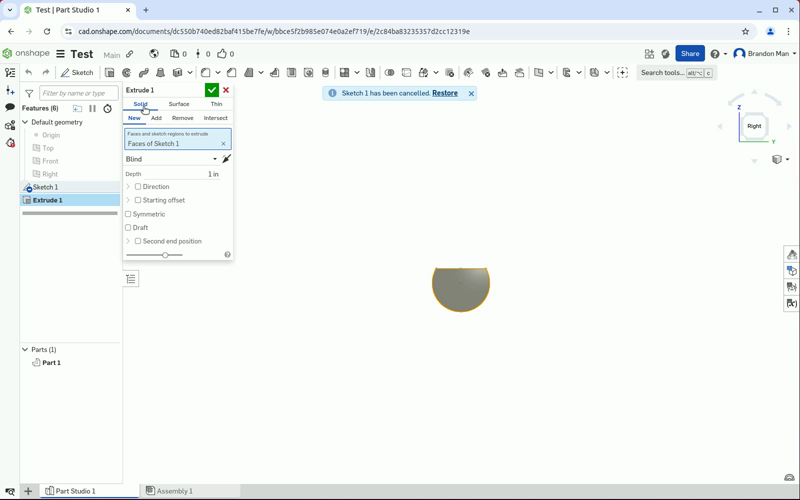
click(143, 106)
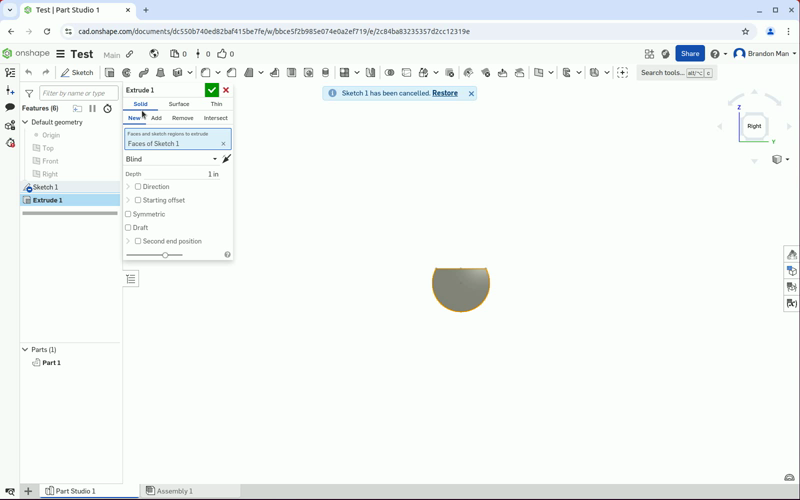
mouse_move(137, 120)
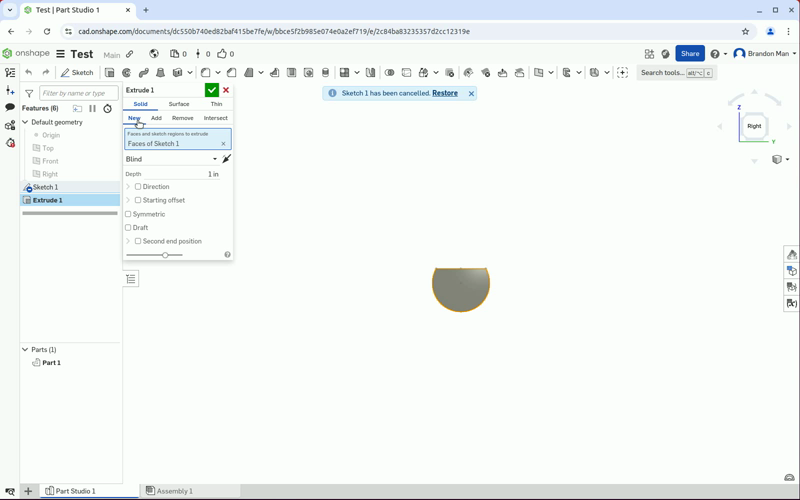
click(137, 120)
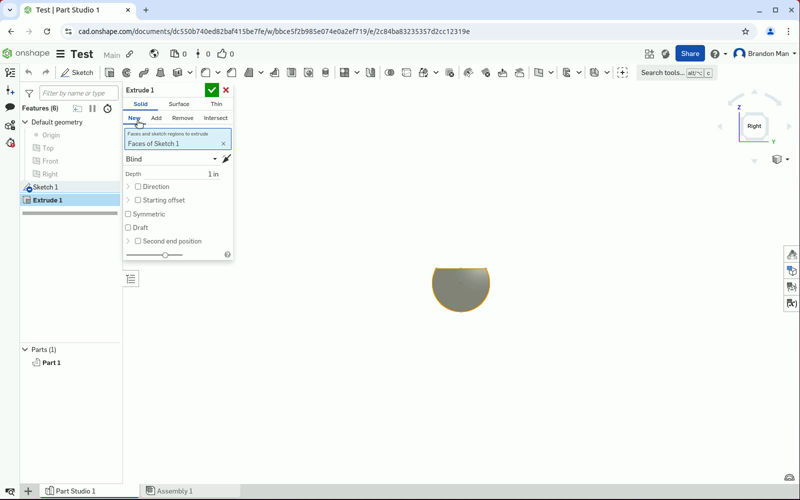
key(tab, 4)
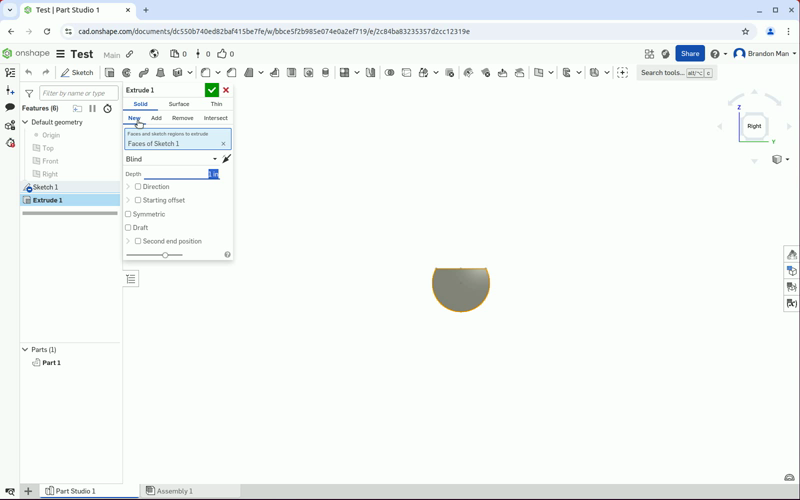
text(23.108)
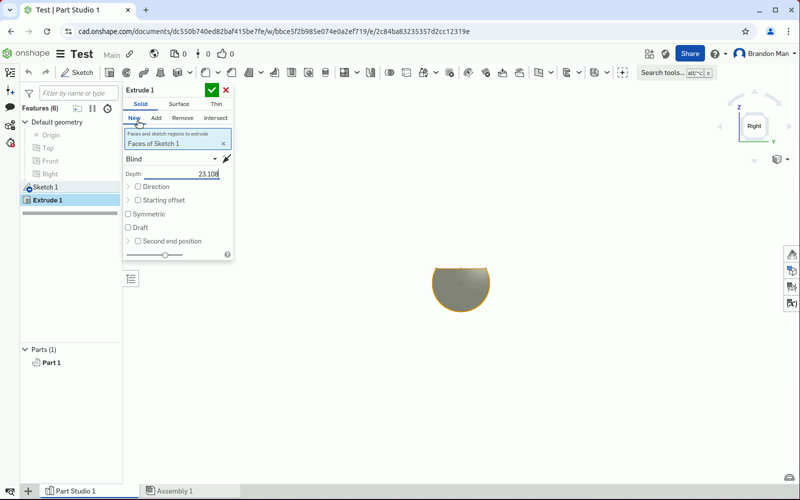
key(enter)
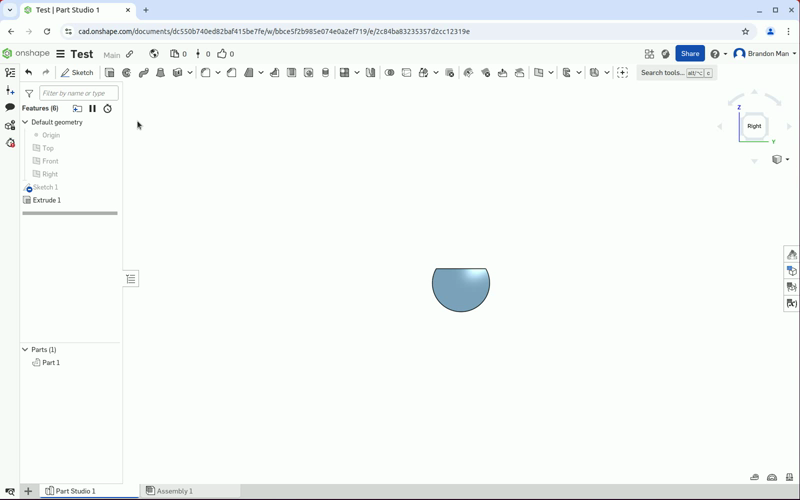
key(shift+h)
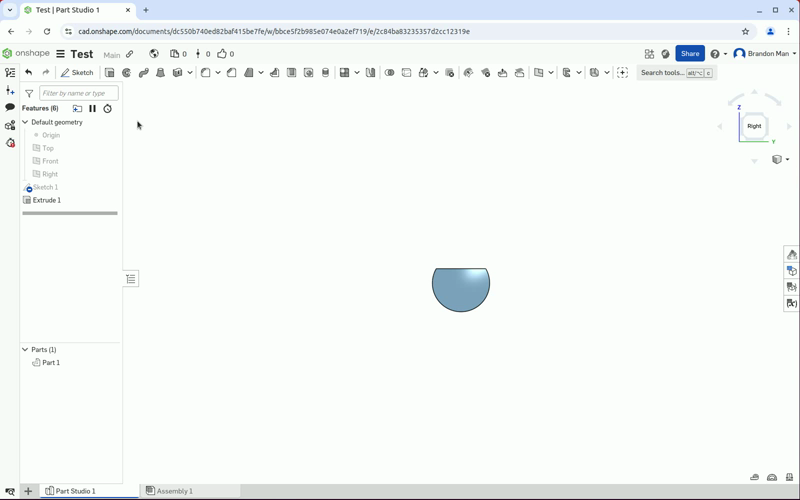
key(shift+h)
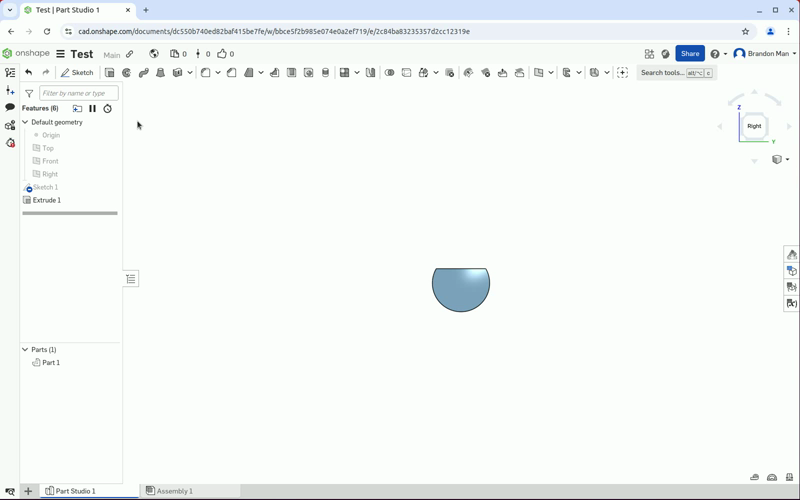
mouse_move(73, 189)
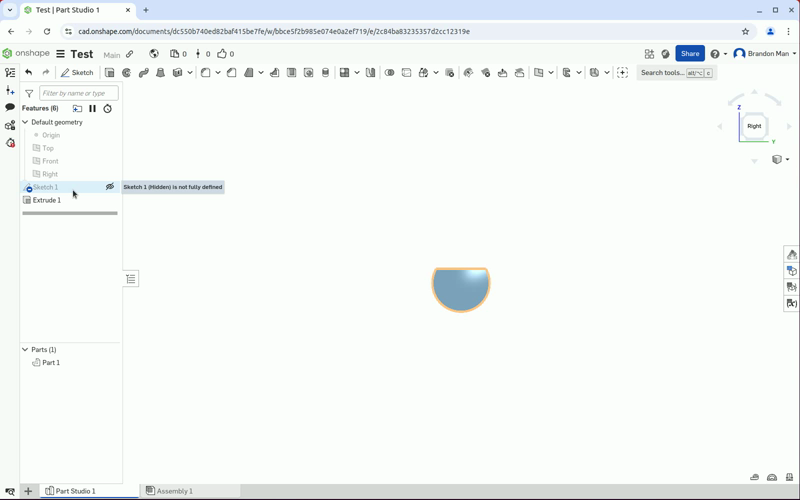
click(73, 189)
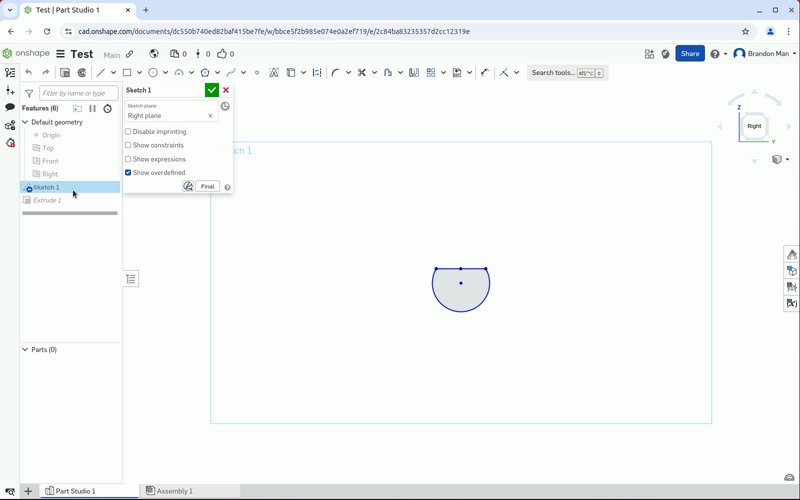
mouse_move(229, 92)
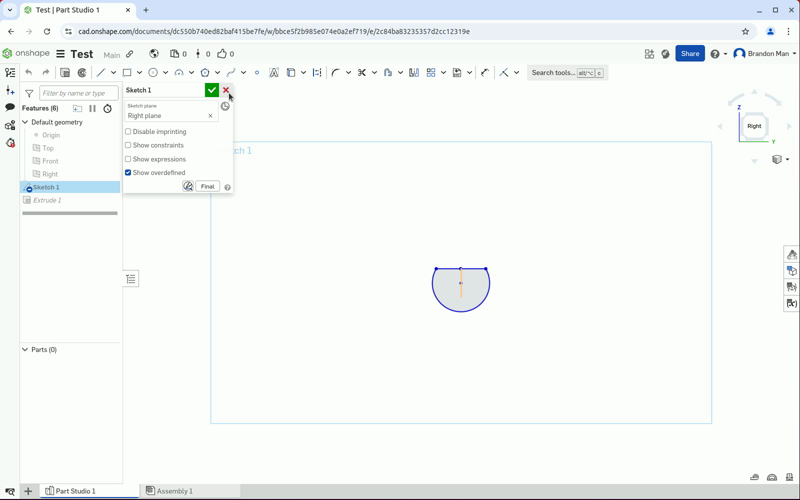
click(229, 92)
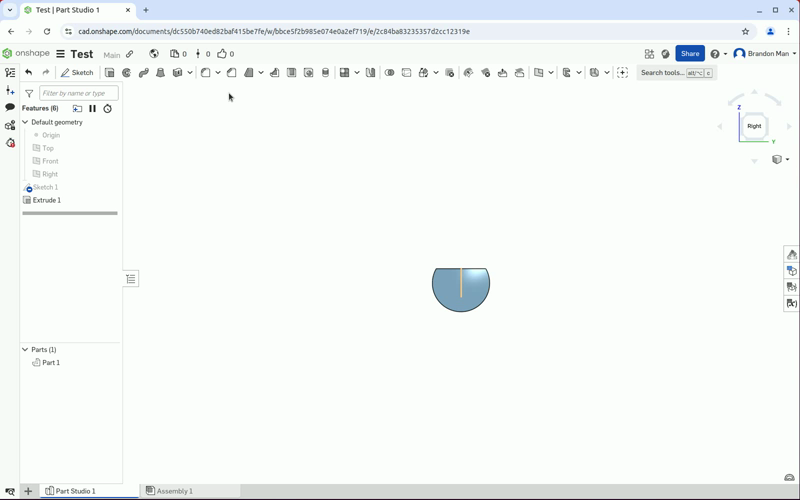
mouse_move(73, 352)
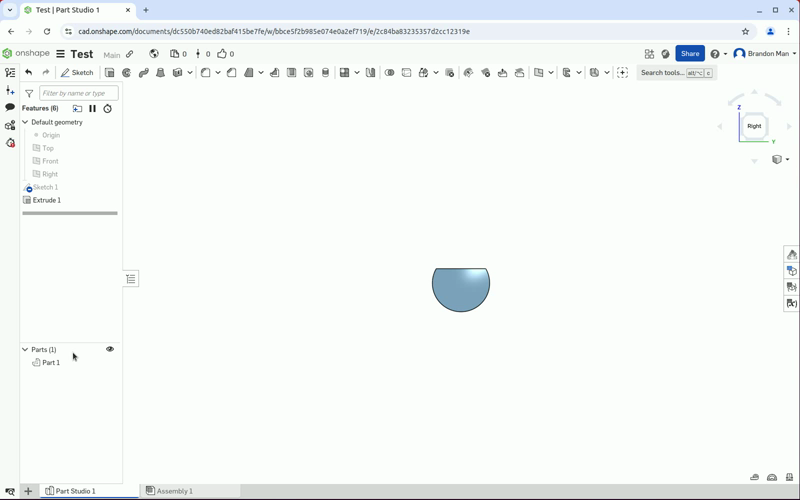
key(y)
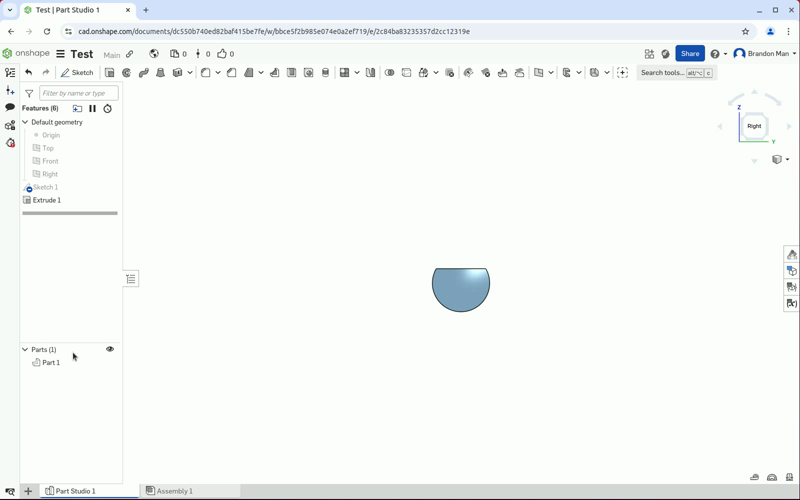
key(shift+p)
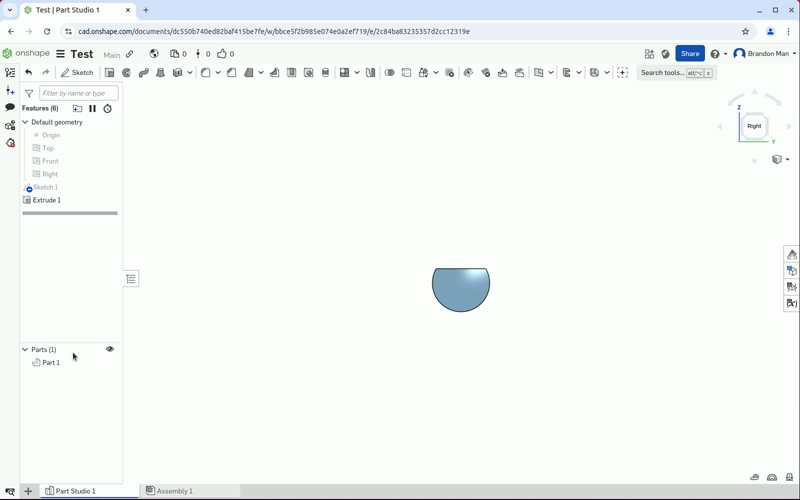
key(space)
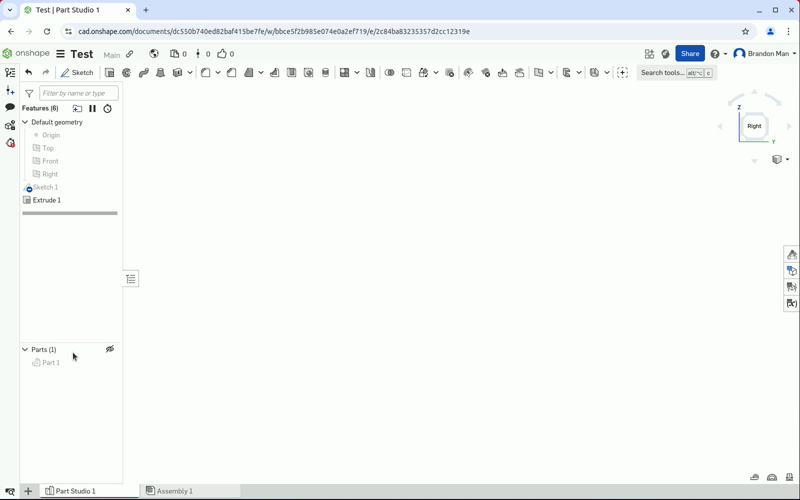
key_down(shift)
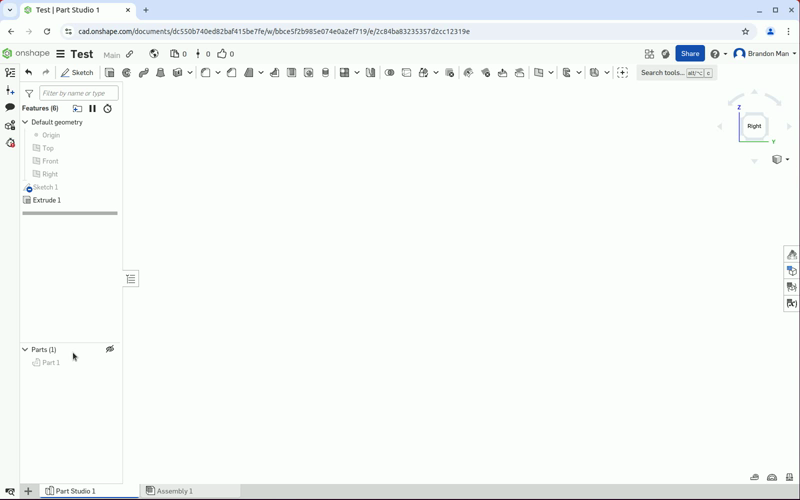
key(right)
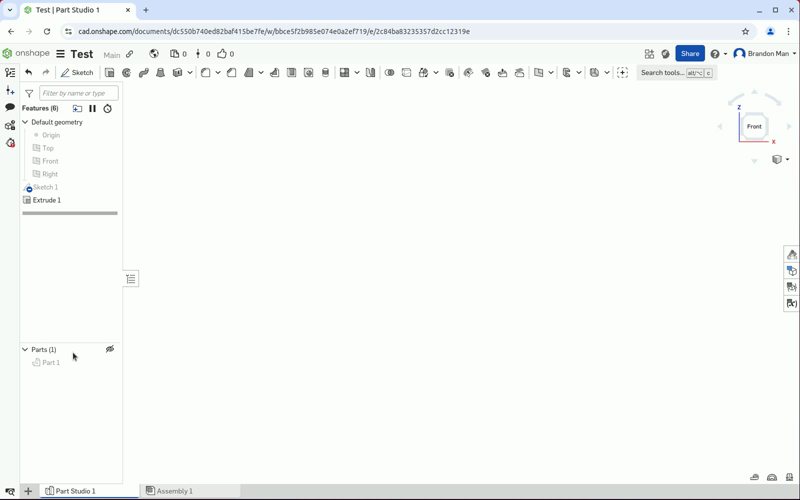
key_up(shift)
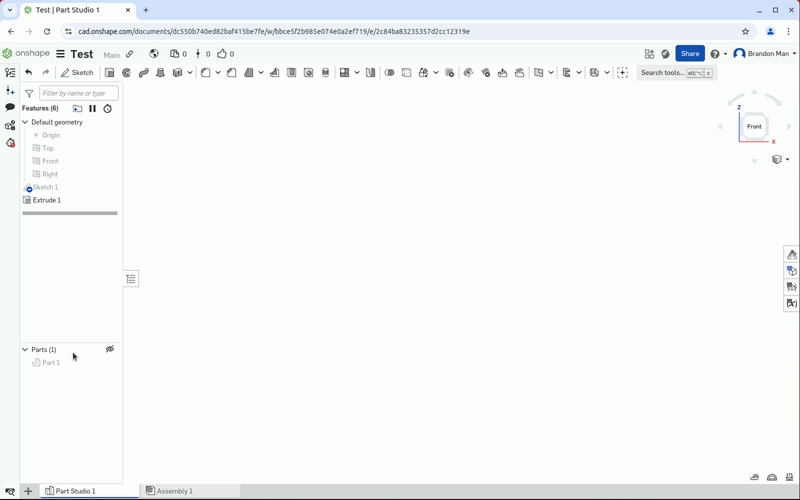
mouse_move(73, 352)
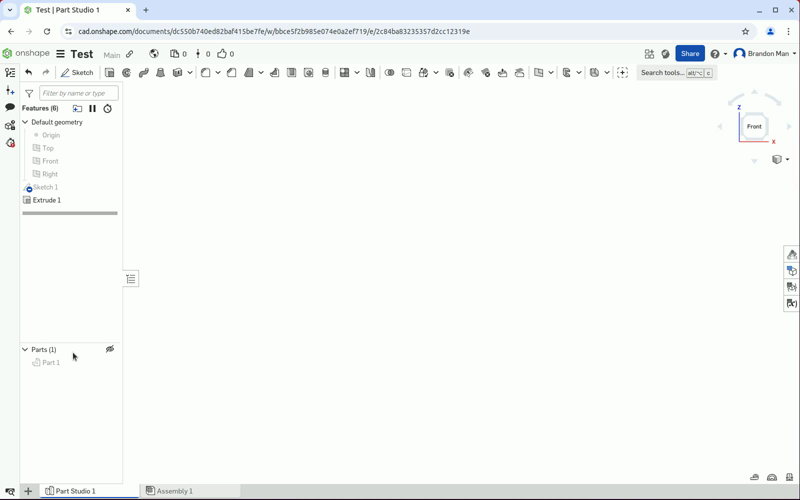
key(shift+y)
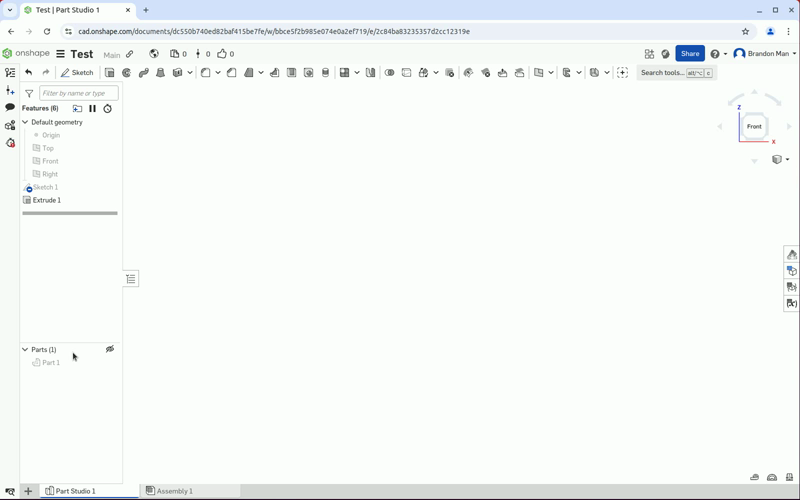
key(shift+s)
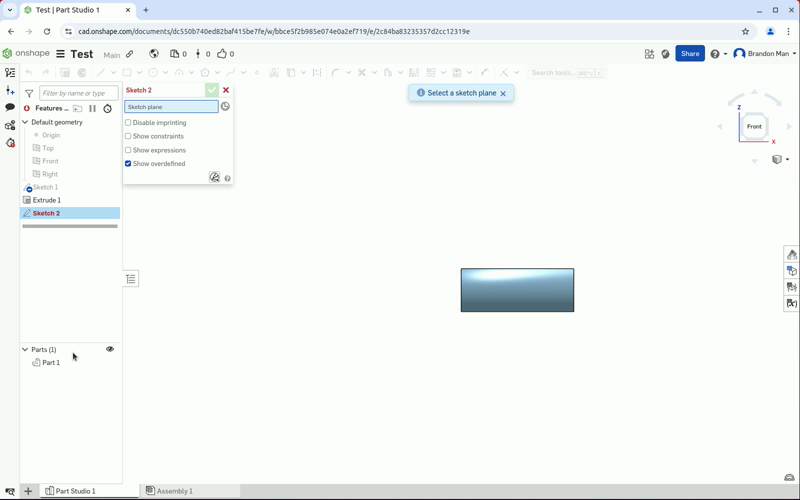
mouse_move(73, 163)
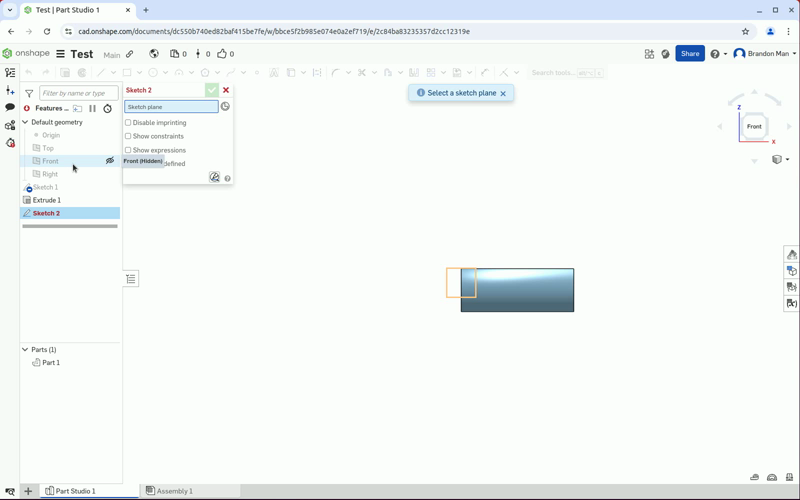
click(73, 163)
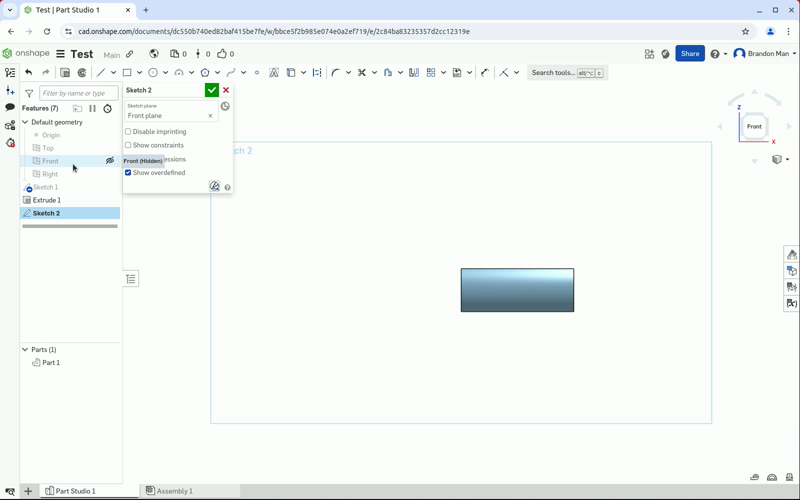
mouse_move(73, 352)
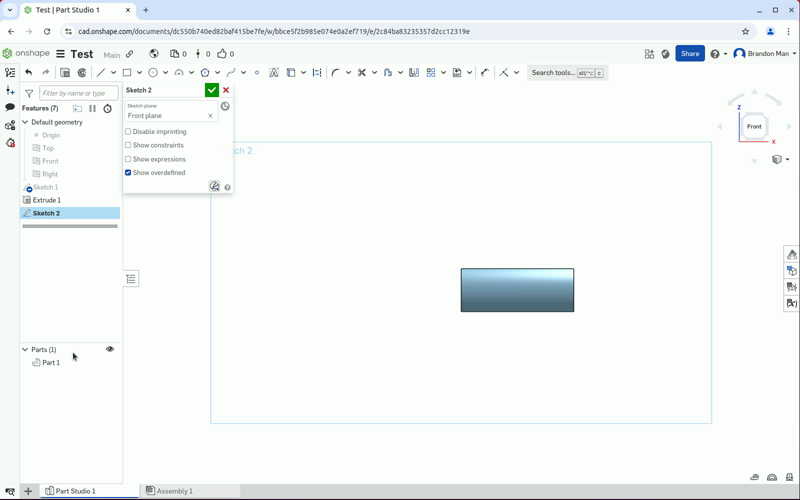
key(y)
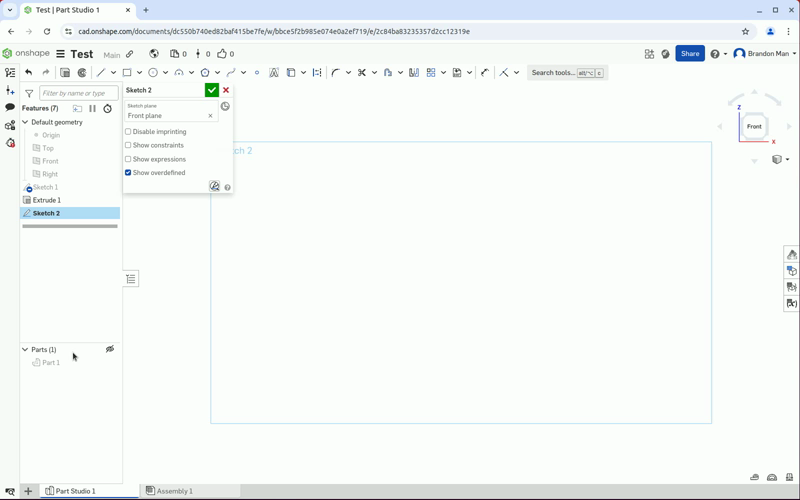
key(l)
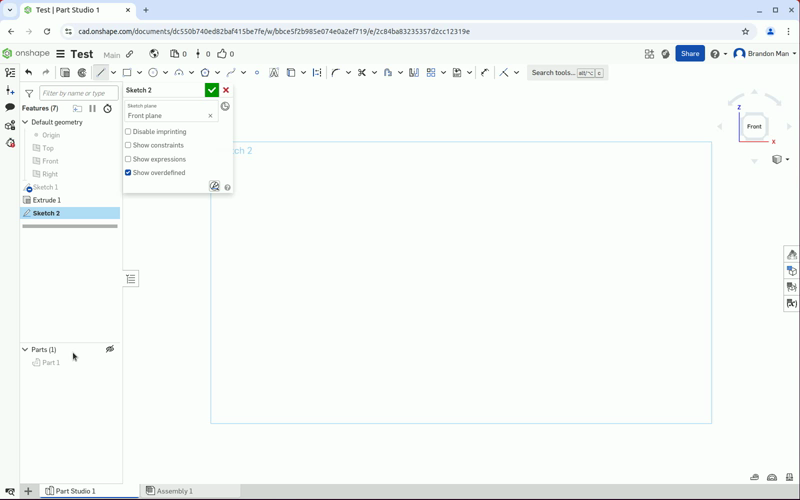
key_down(shift)
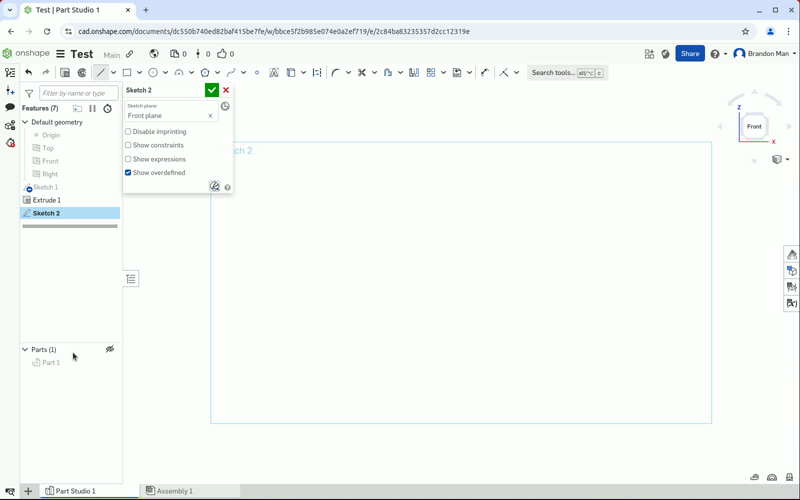
mouse_move(489, 312)
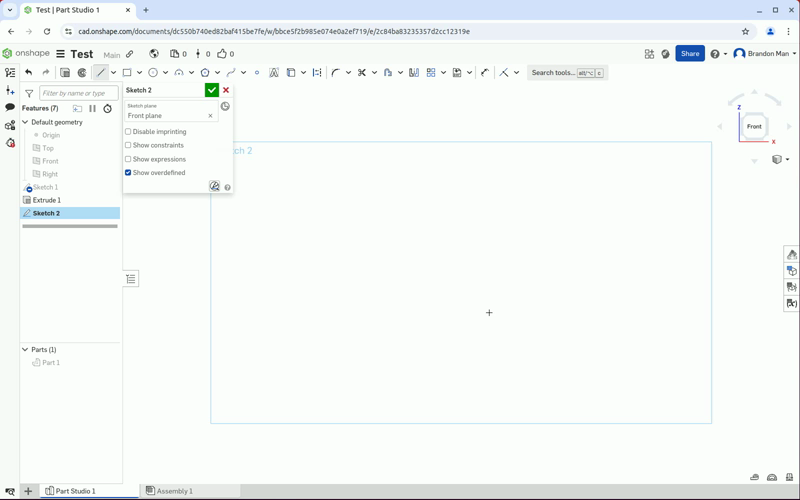
click(489, 312)
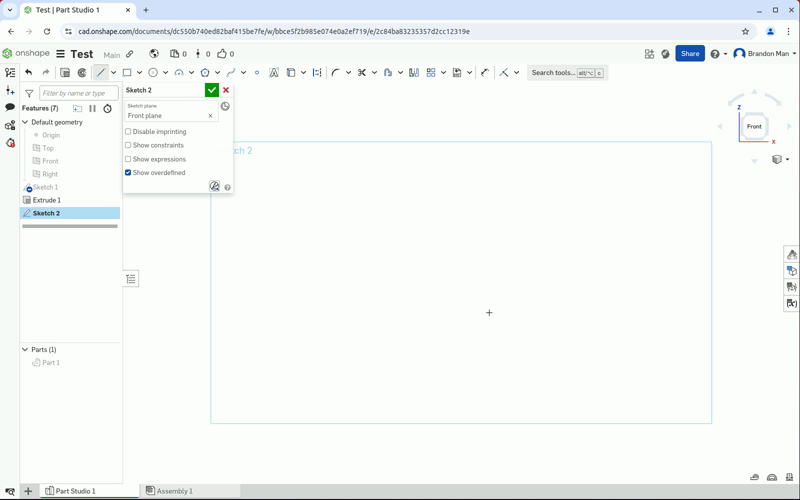
key_up(shift)
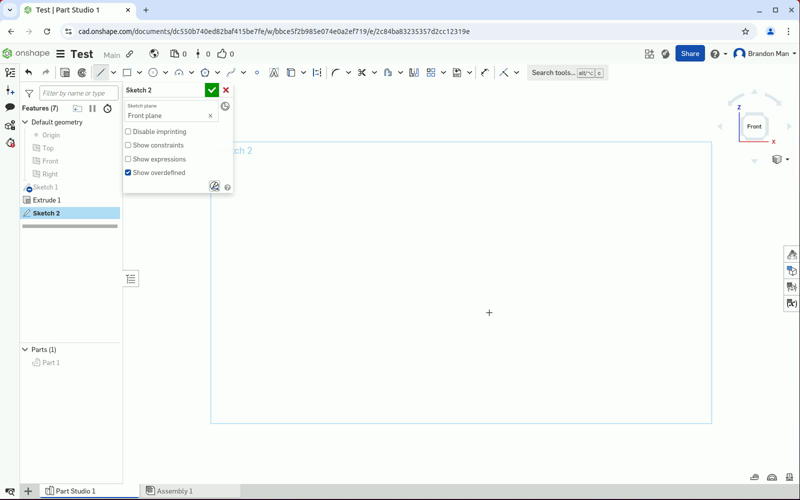
key_down(shift)
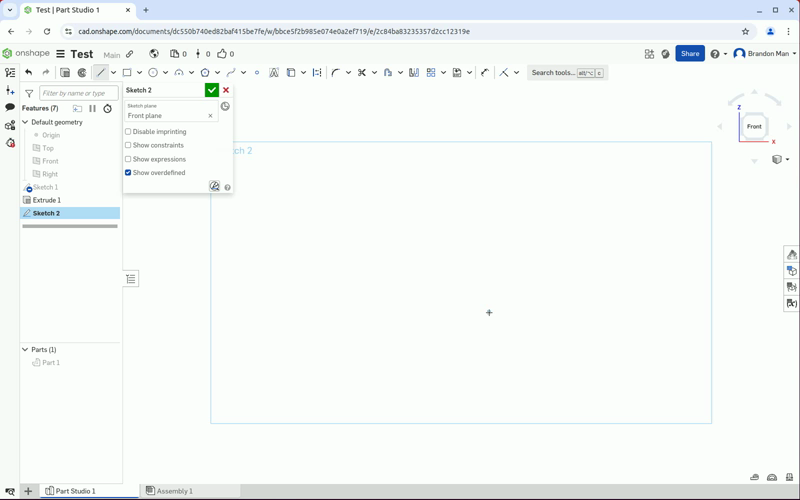
mouse_move(519, 312)
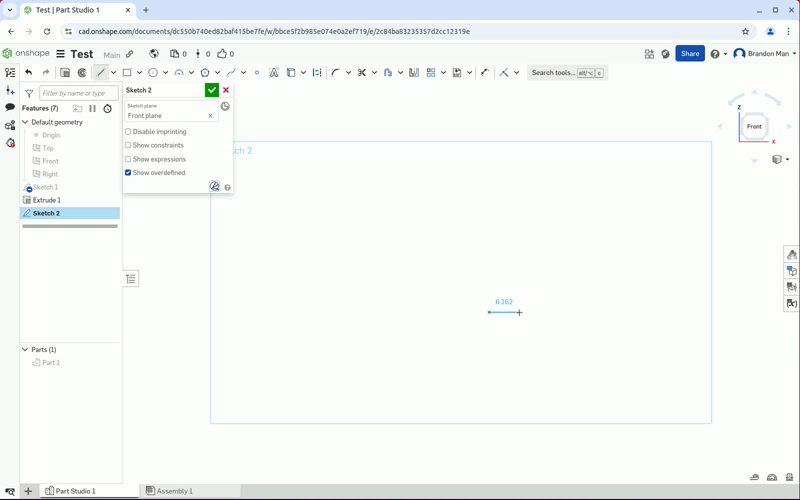
mouse_move(545, 312)
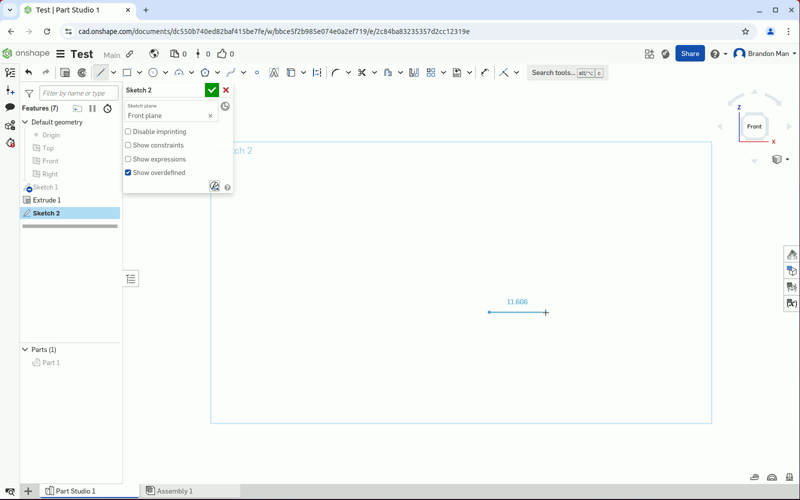
click(545, 312)
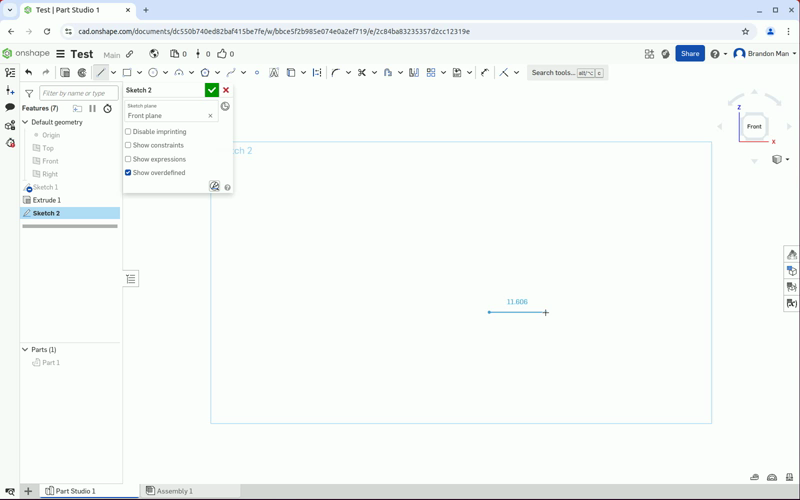
key_up(shift)
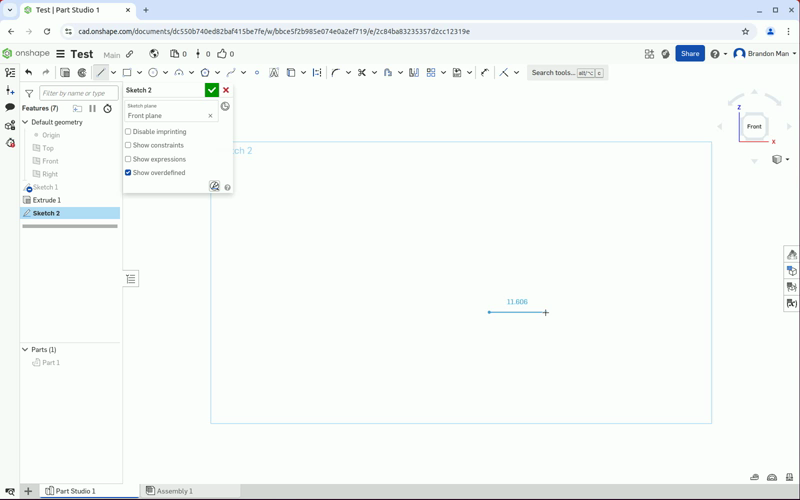
key_down(shift)
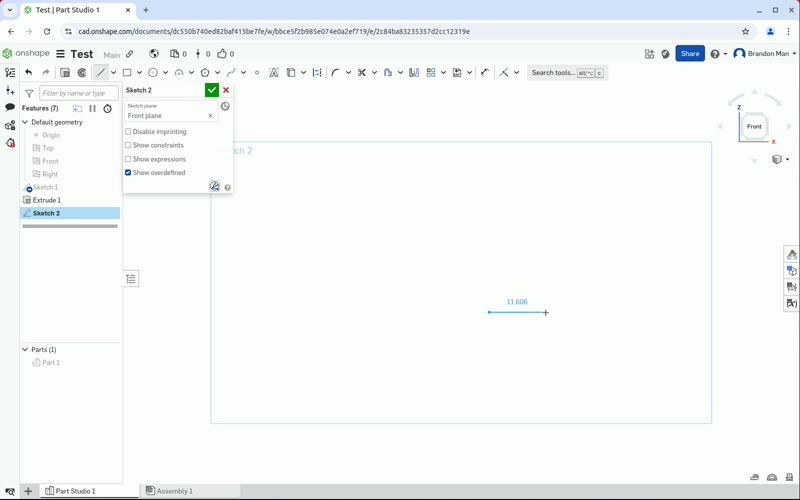
mouse_move(575, 312)
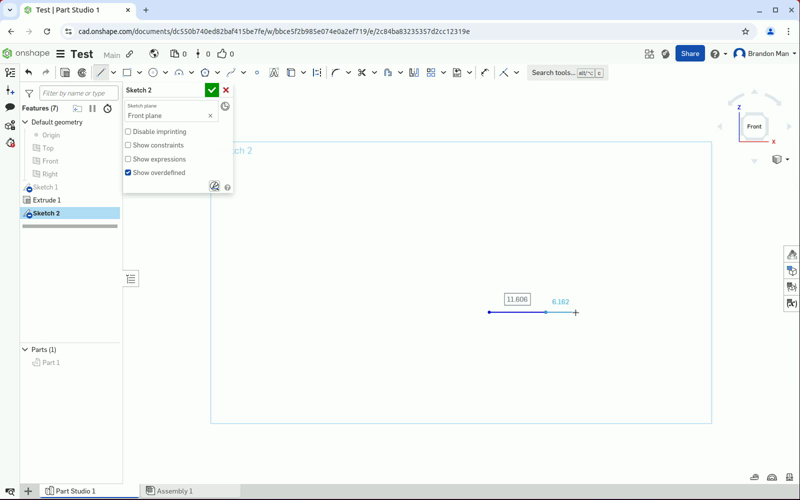
mouse_move(545, 282)
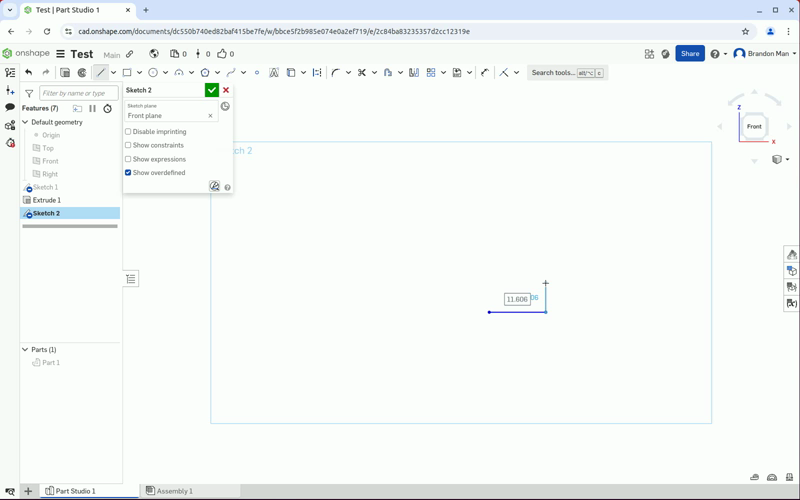
click(545, 282)
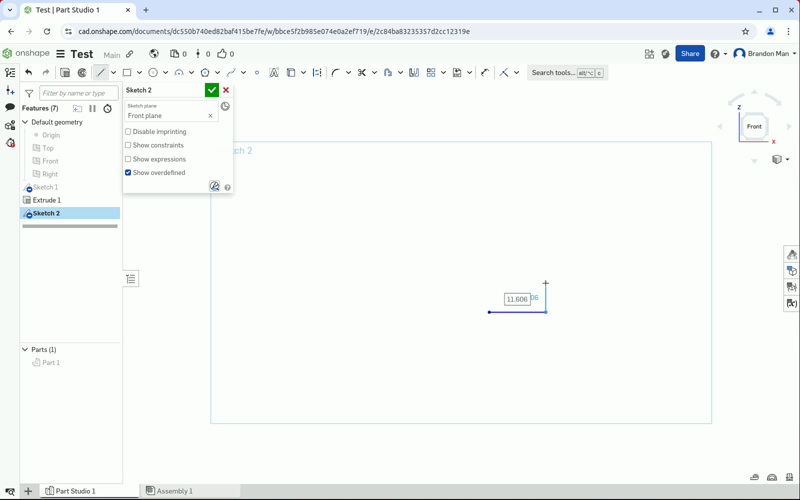
key_up(shift)
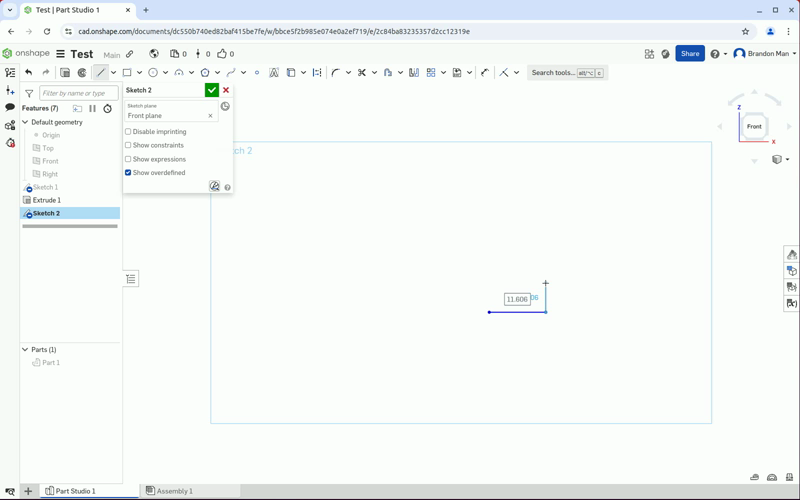
key_down(shift)
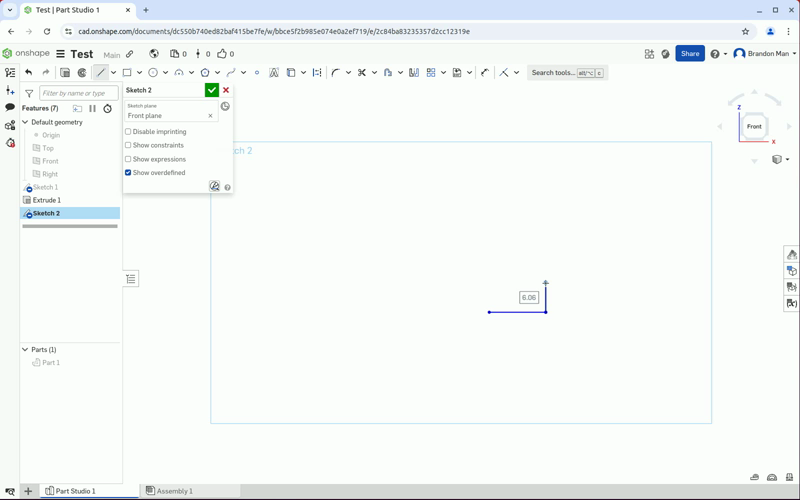
mouse_move(575, 282)
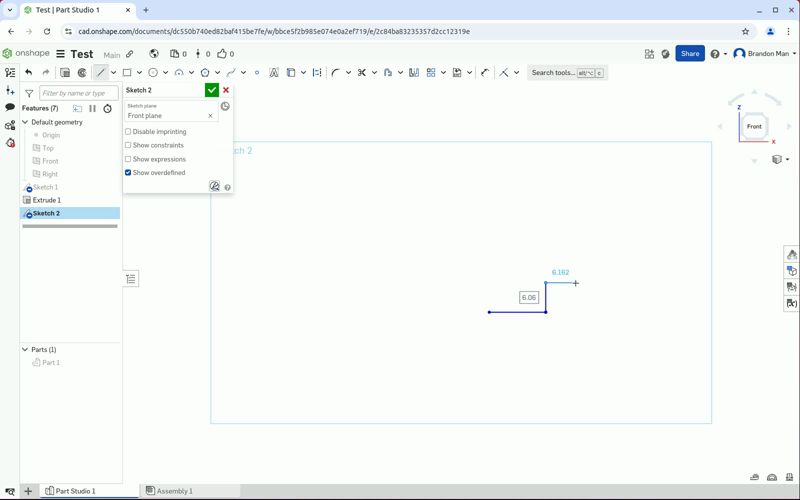
mouse_move(489, 282)
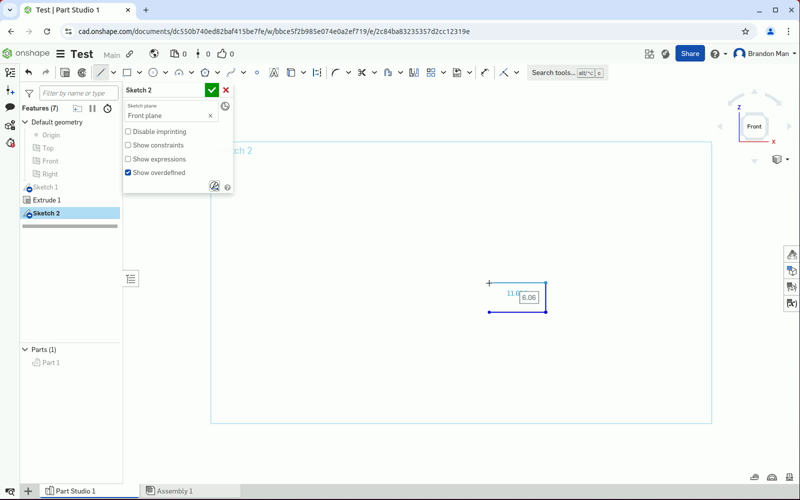
click(489, 282)
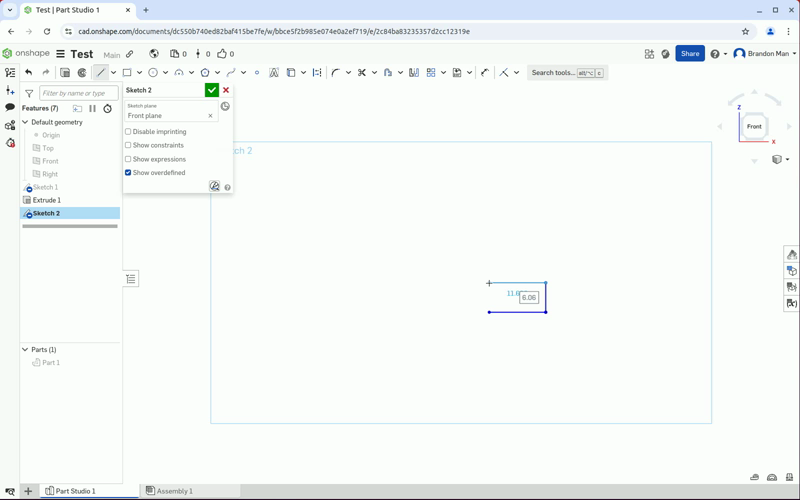
key_up(shift)
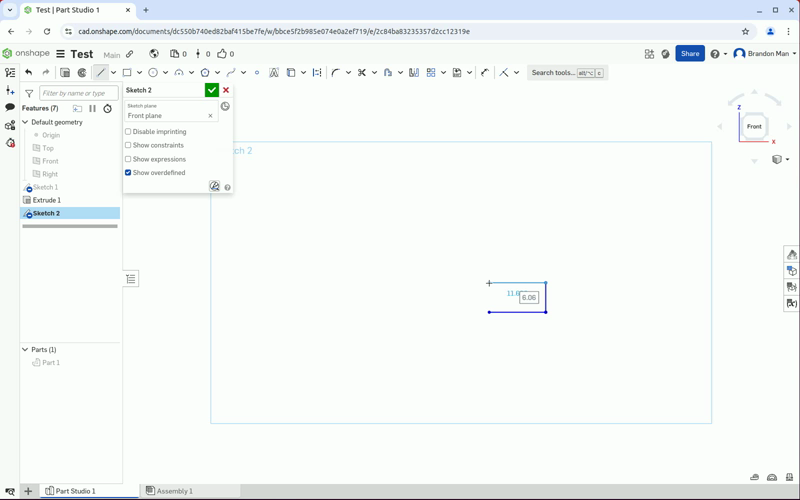
mouse_move(519, 282)
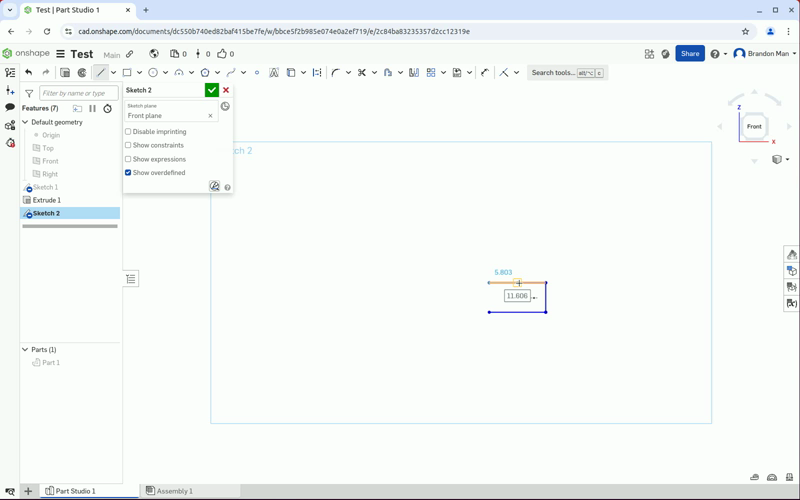
key_down(shift)
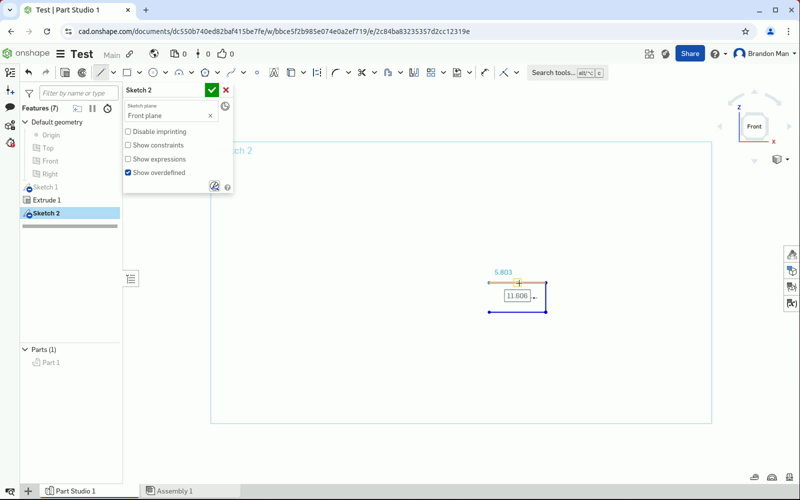
mouse_move(489, 312)
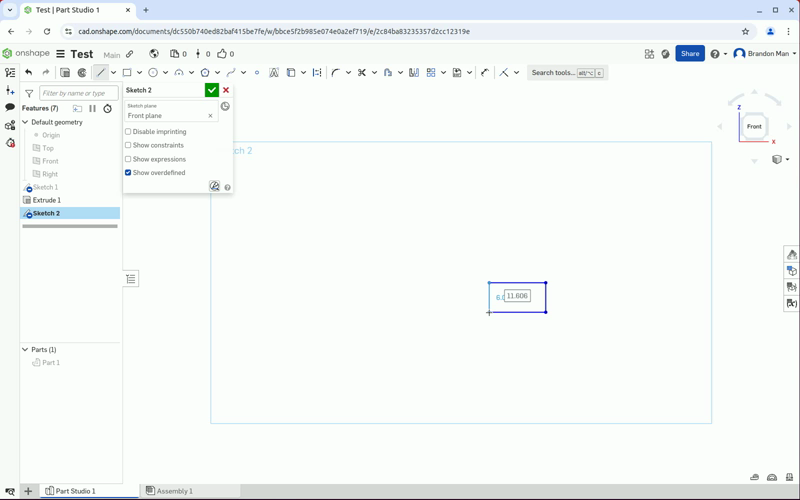
key_up(shift)
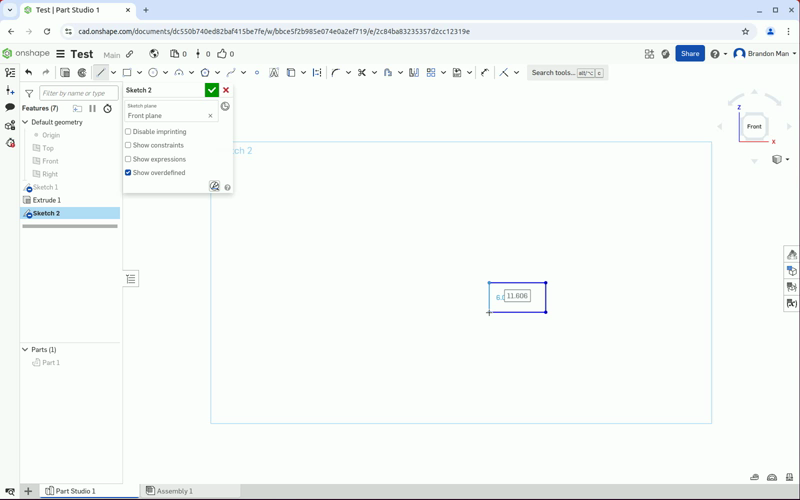
click(489, 312)
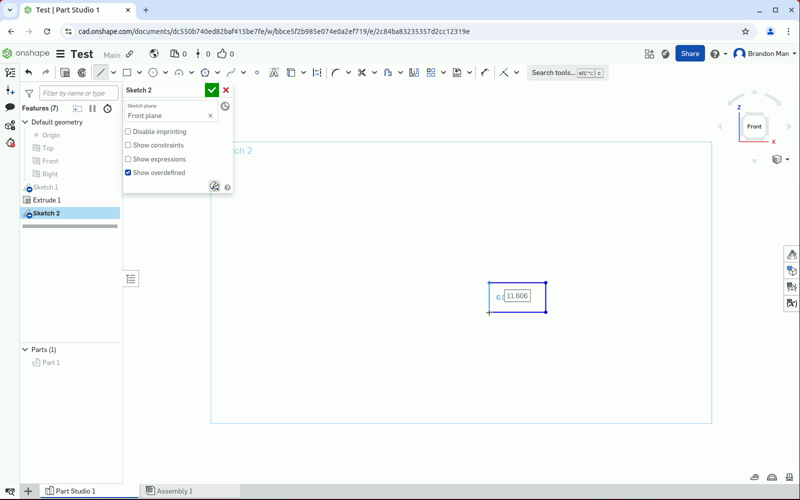
key(esc)
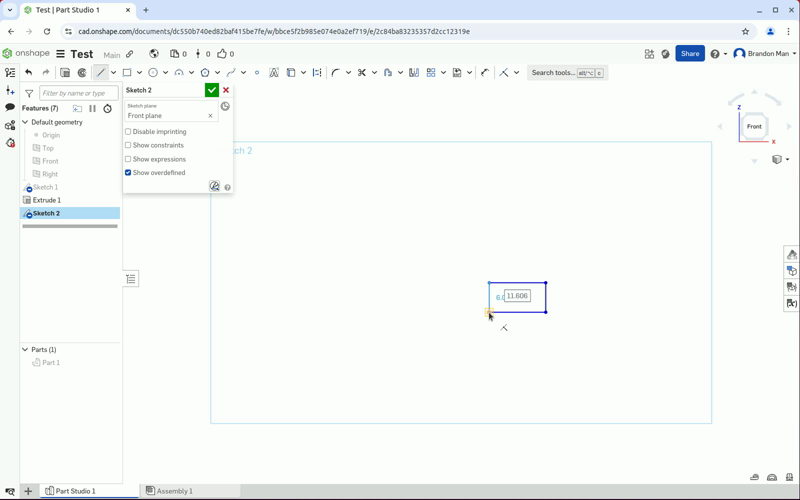
mouse_move(494, 296)
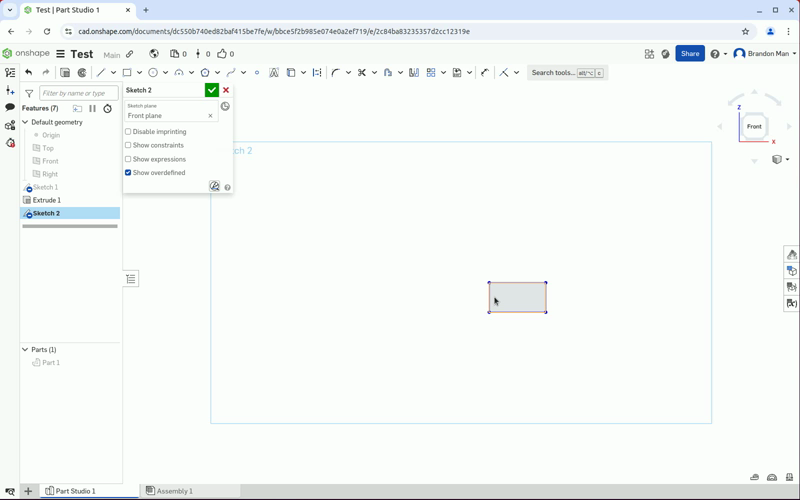
scroll(6)
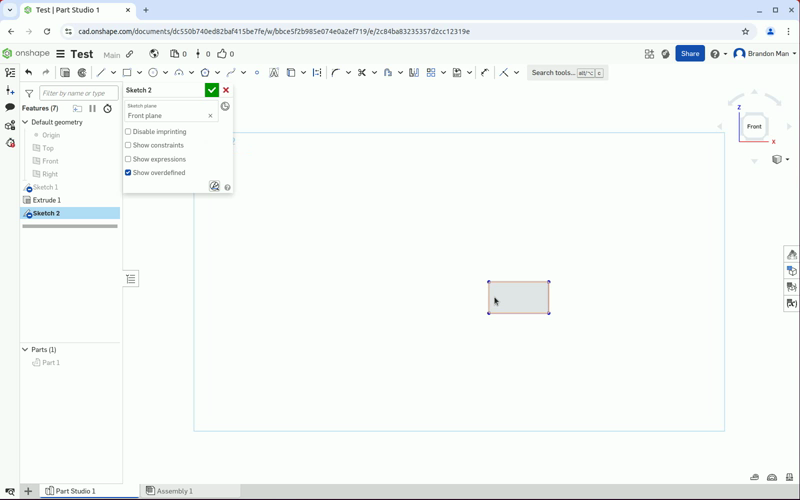
scroll(6)
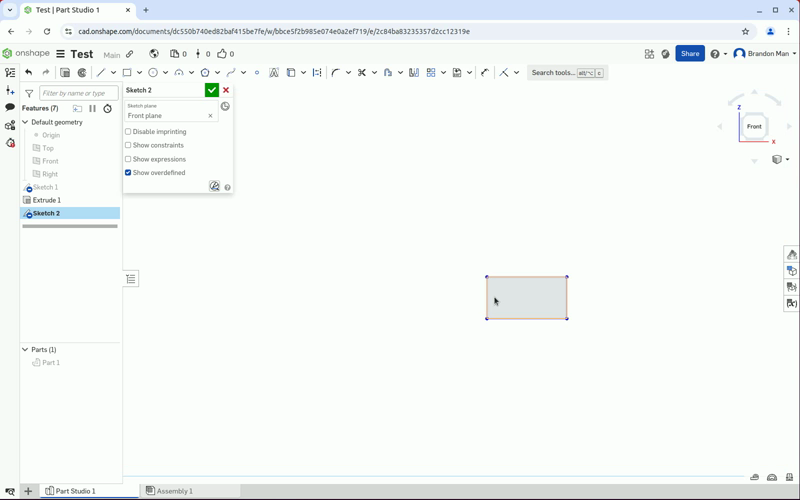
scroll(6)
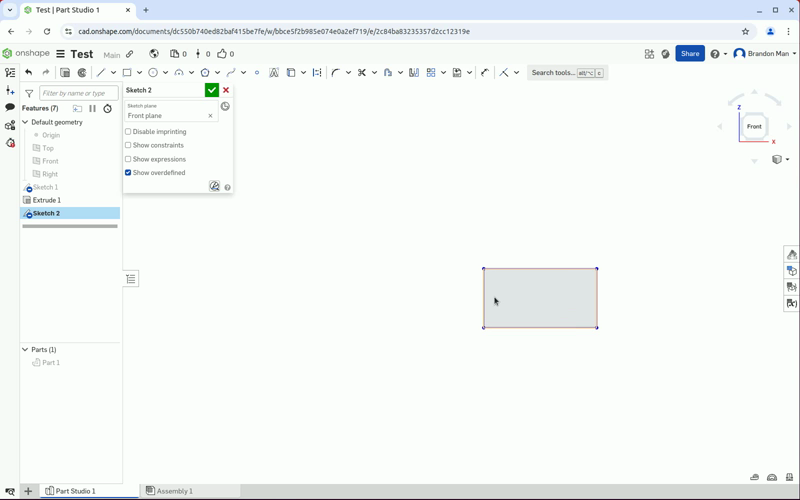
scroll(6)
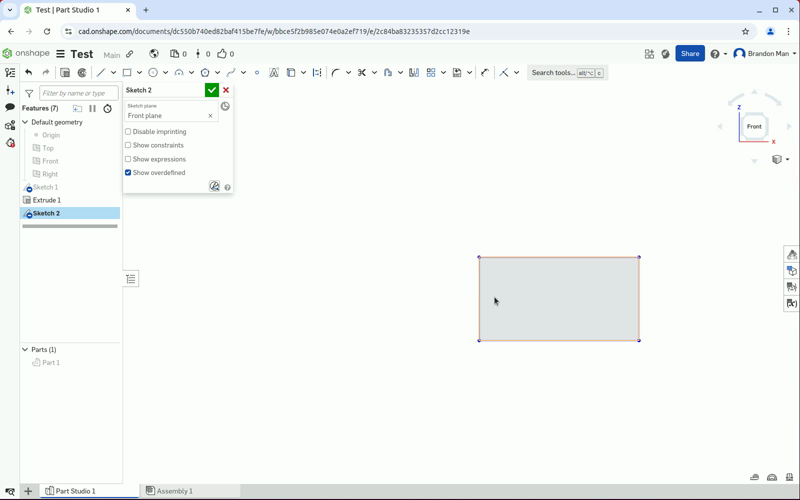
scroll(6)
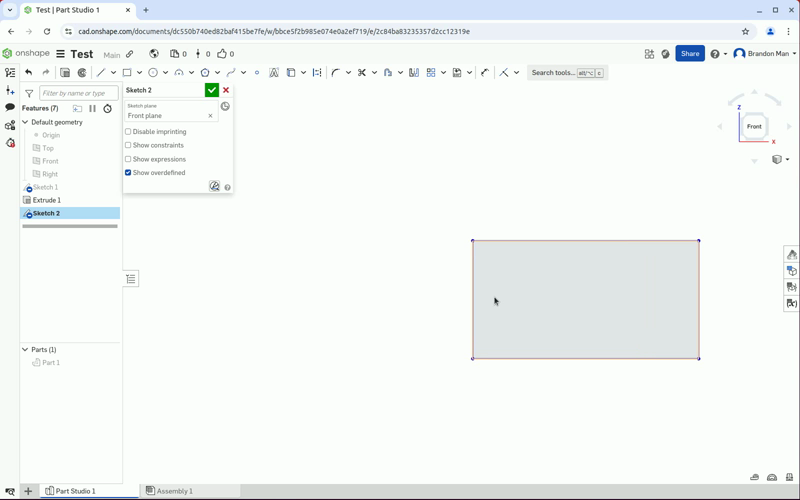
scroll(6)
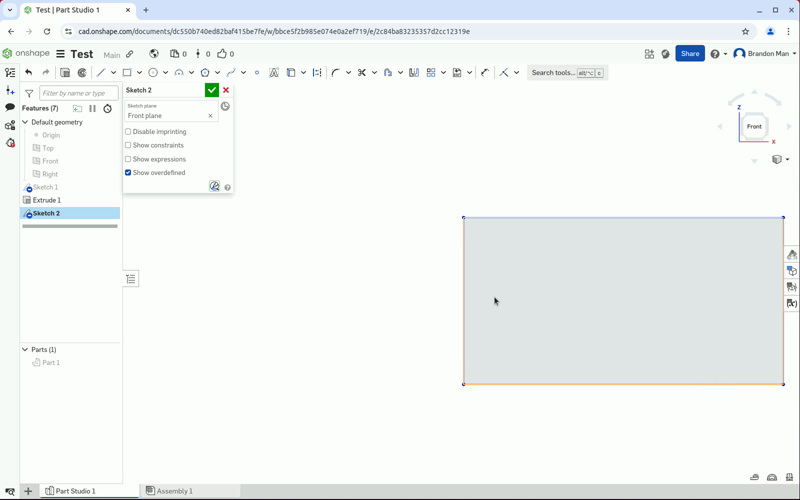
scroll(6)
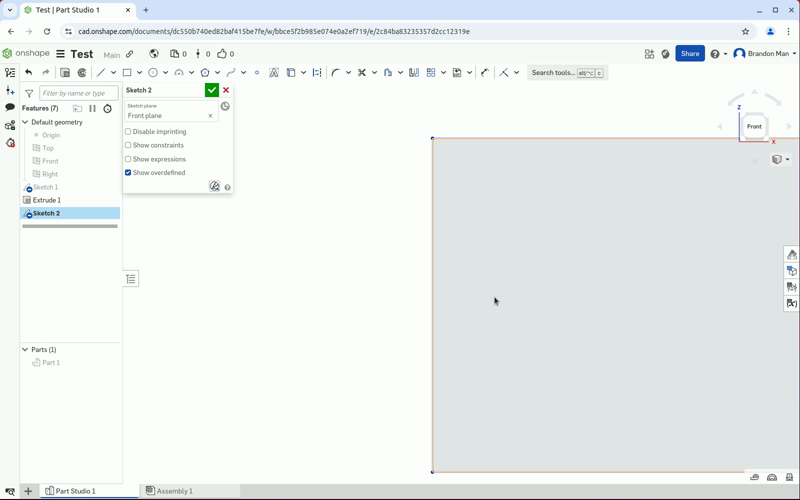
click(494, 296)
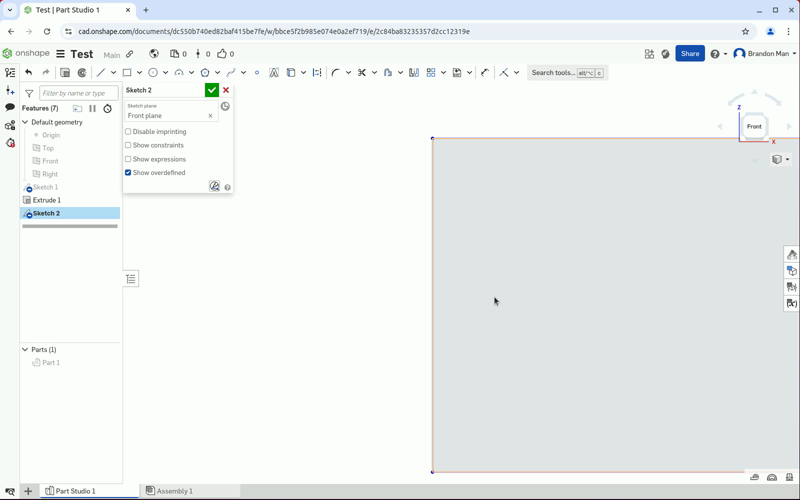
scroll(-6)
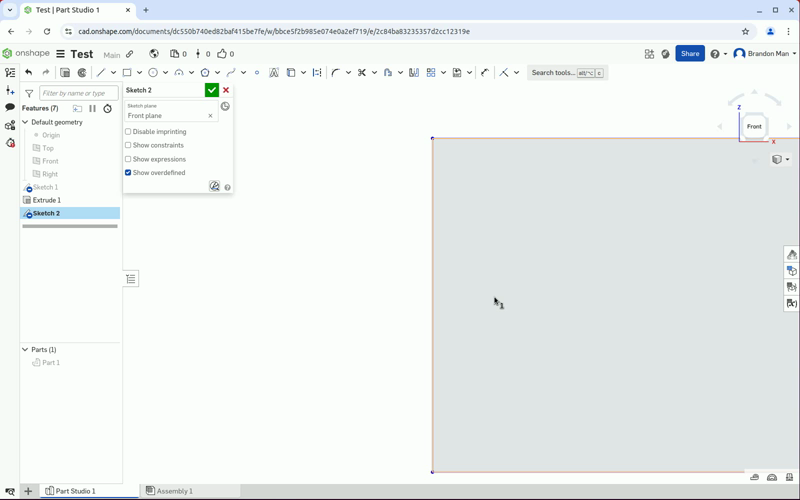
scroll(-6)
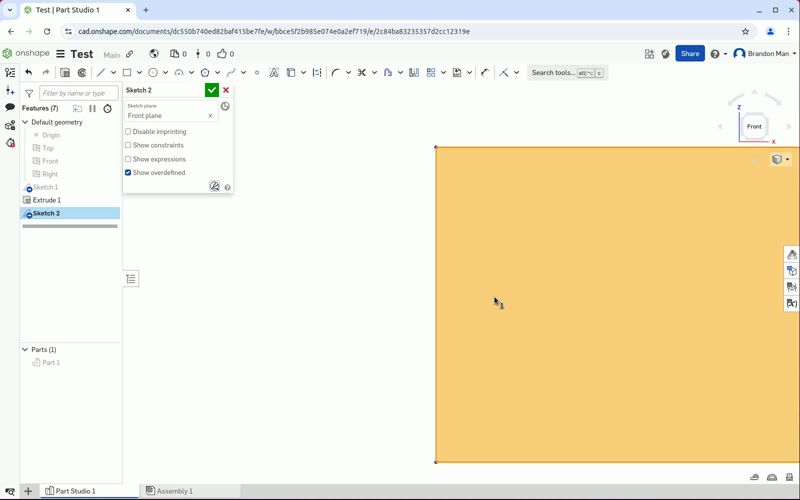
scroll(-6)
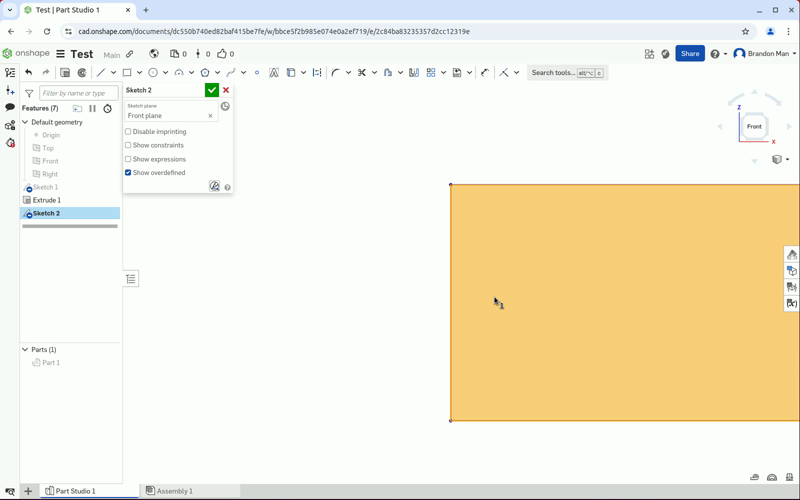
scroll(-6)
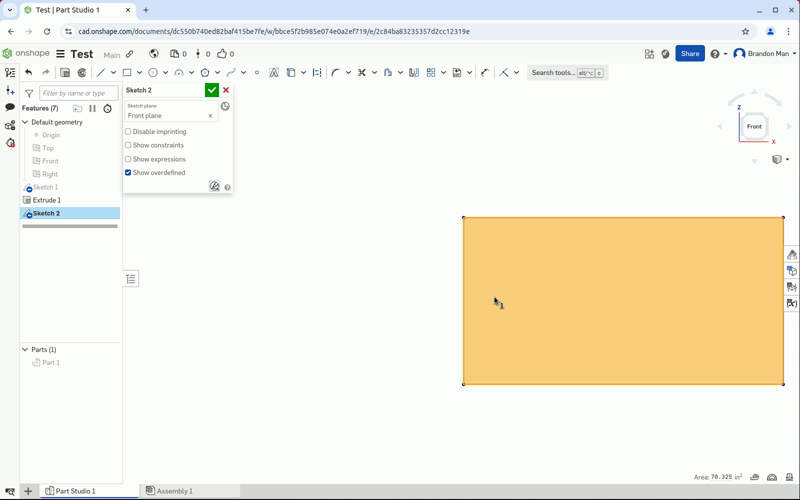
scroll(-6)
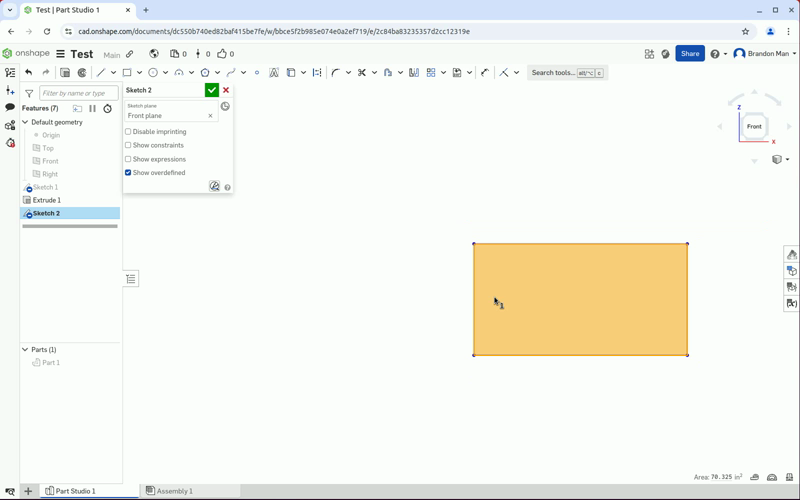
scroll(-6)
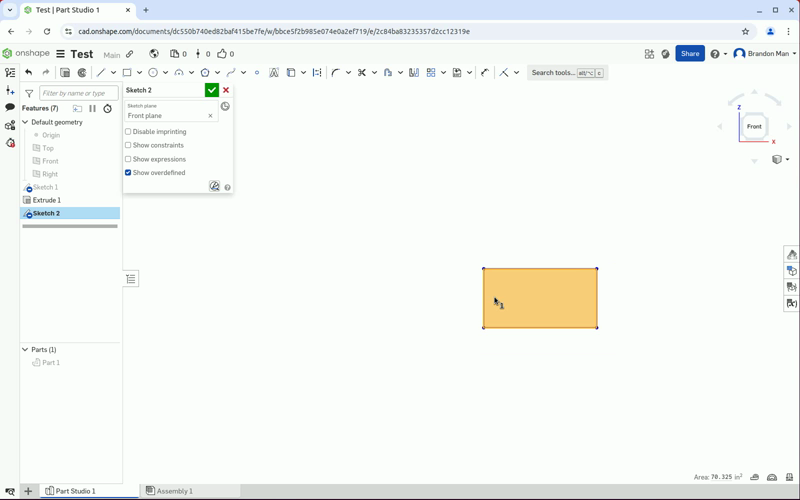
scroll(-6)
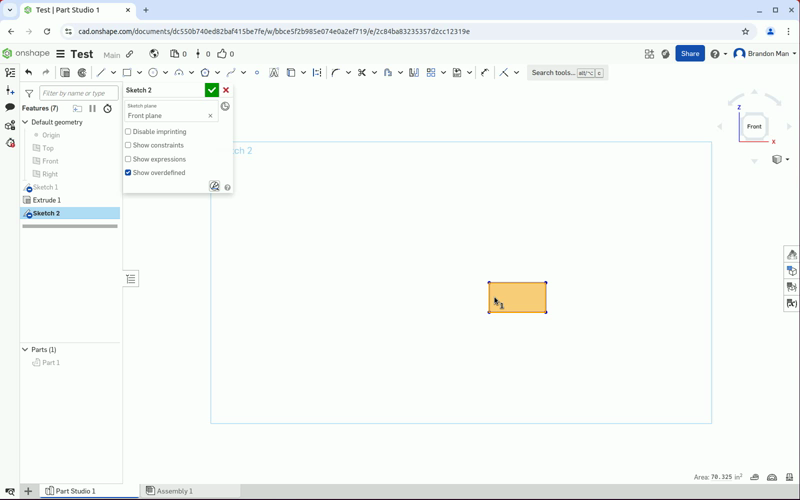
mouse_move(73, 352)
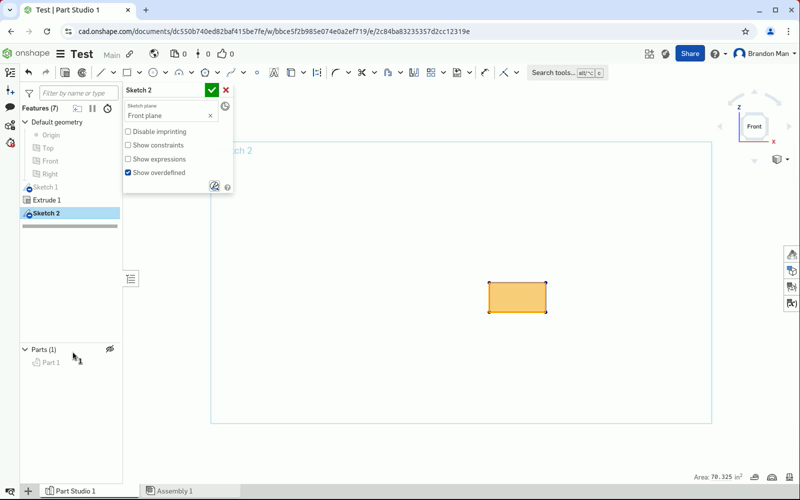
key(shift+y)
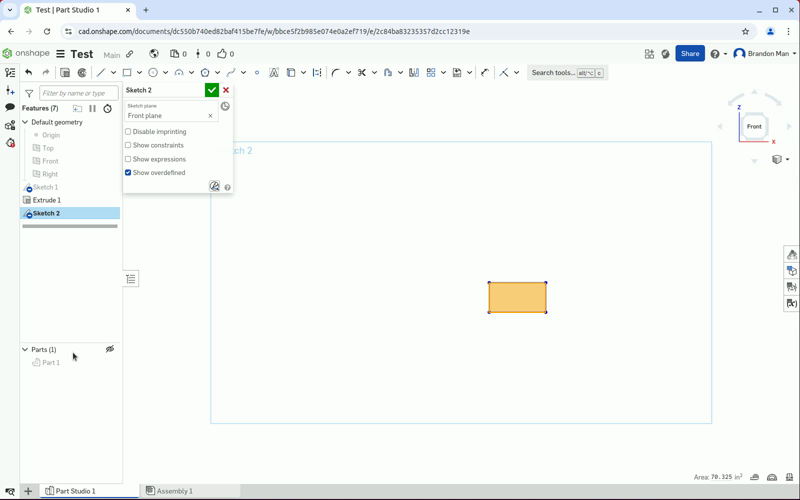
key(shift+e)
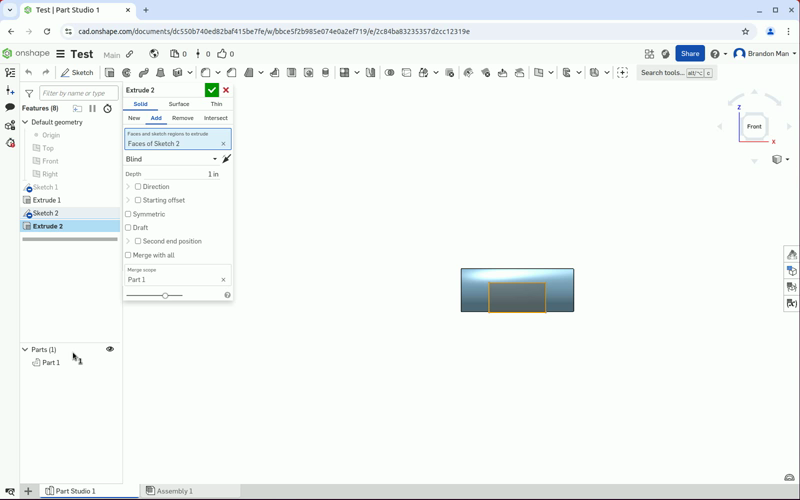
mouse_move(143, 106)
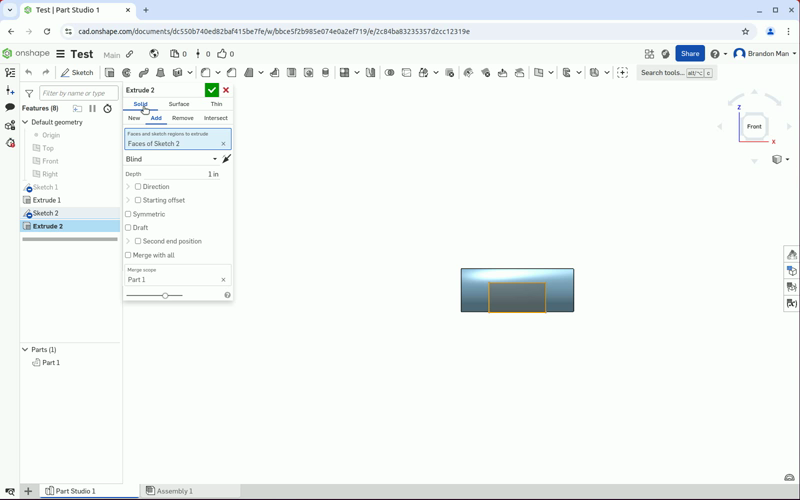
click(143, 106)
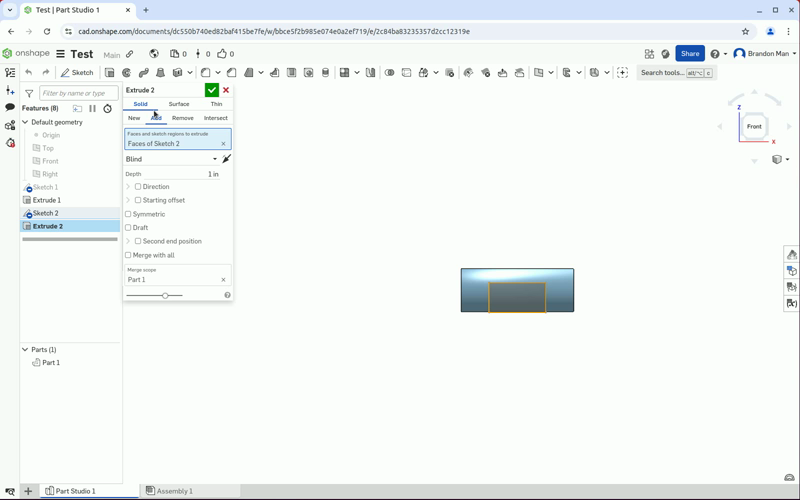
mouse_move(186, 120)
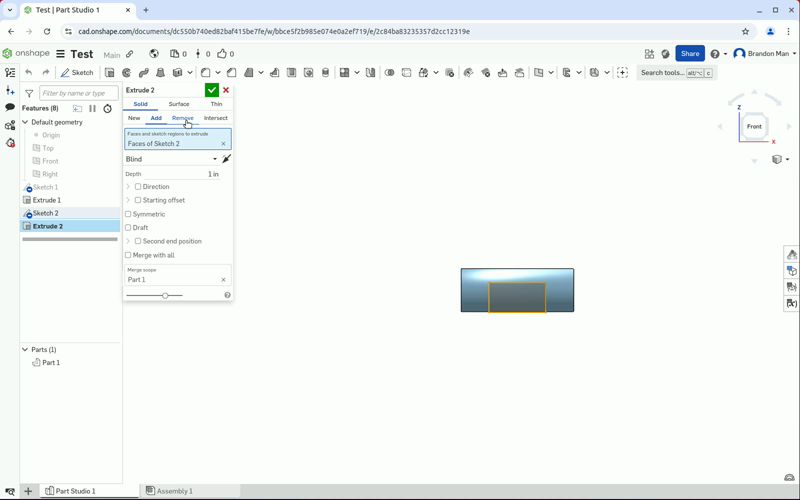
click(186, 120)
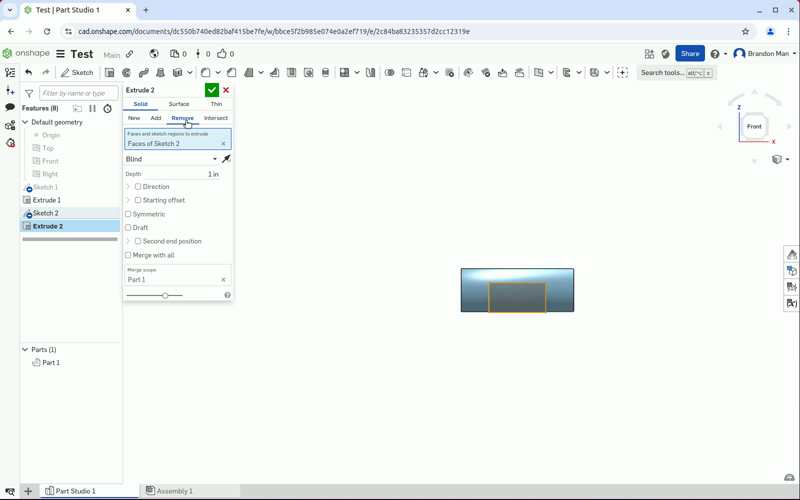
key(tab, 4)
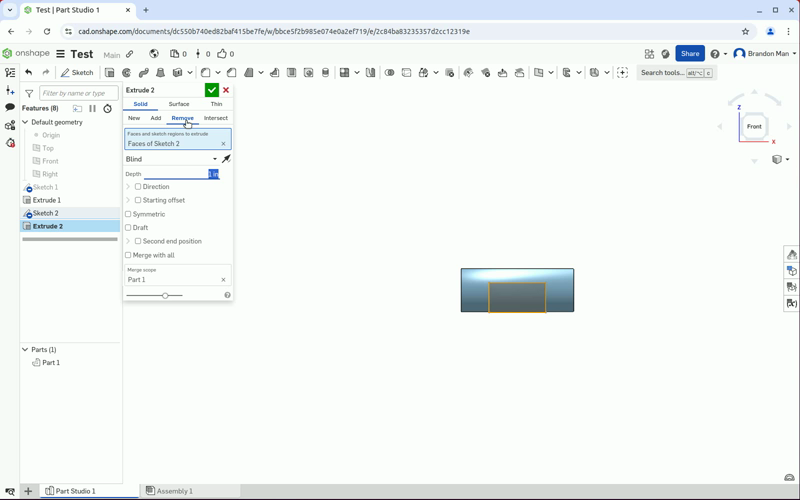
text(23.108)
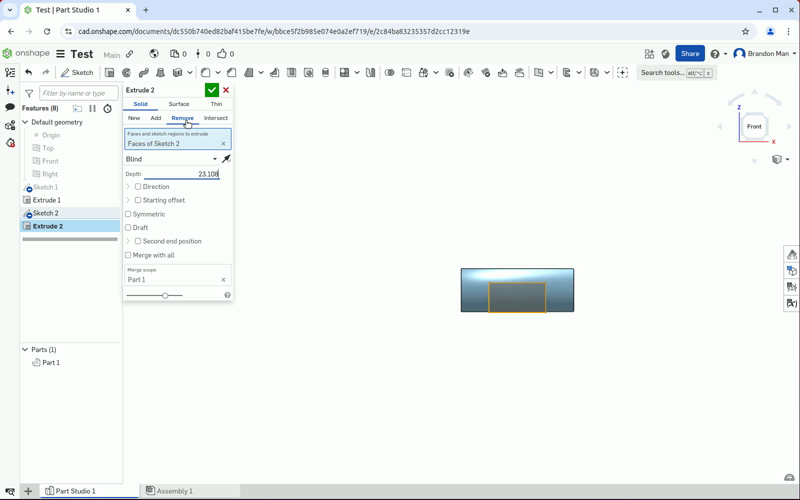
key(tab, 6)
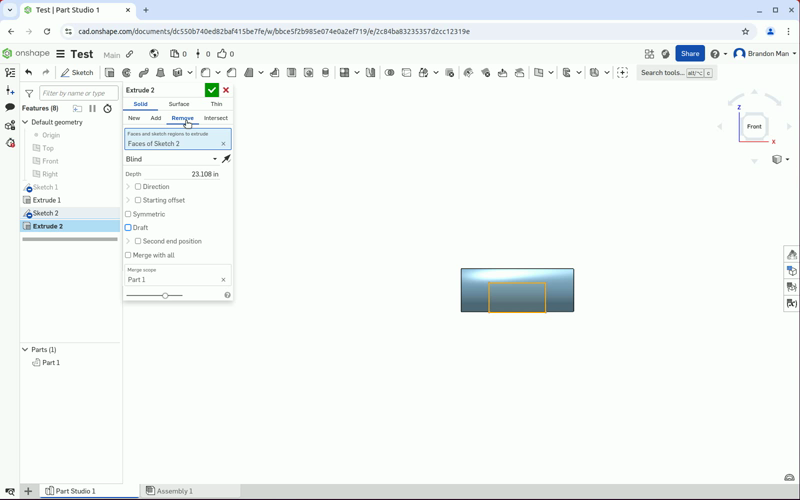
key(space)
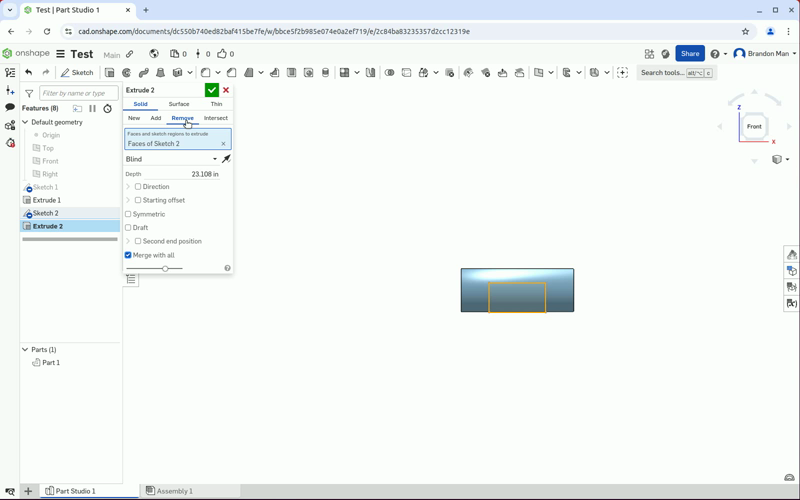
key(enter)
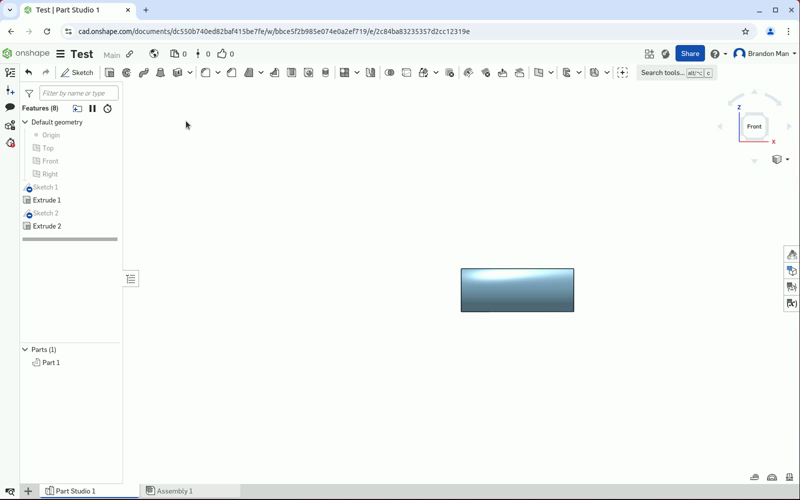
key(shift+h)
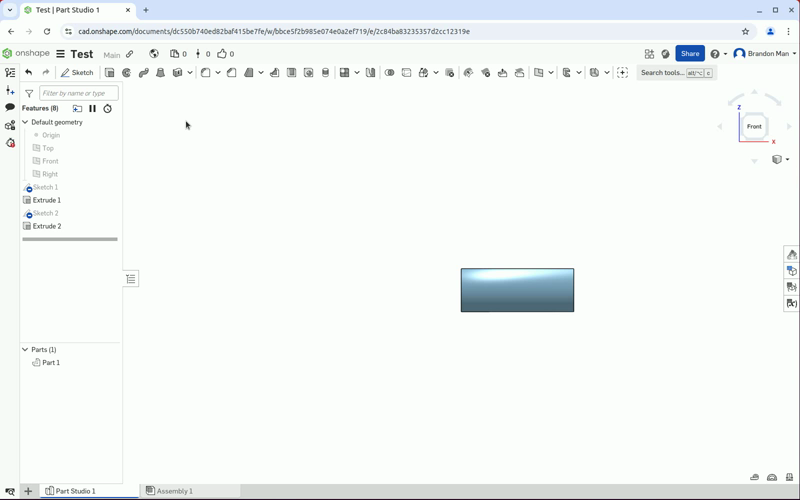
key(shift+h)
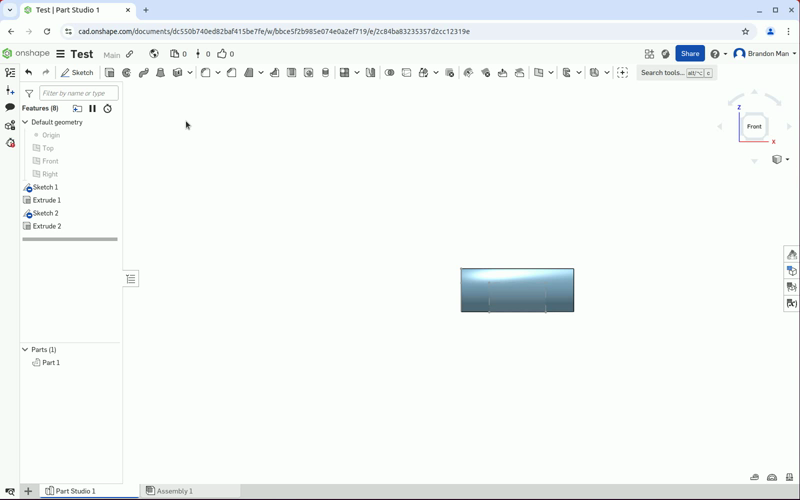
key(shift+7)
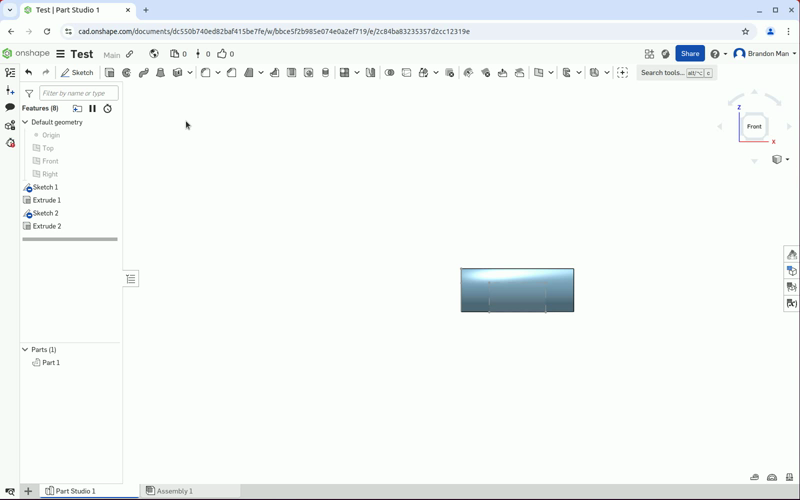
key(left, 2)
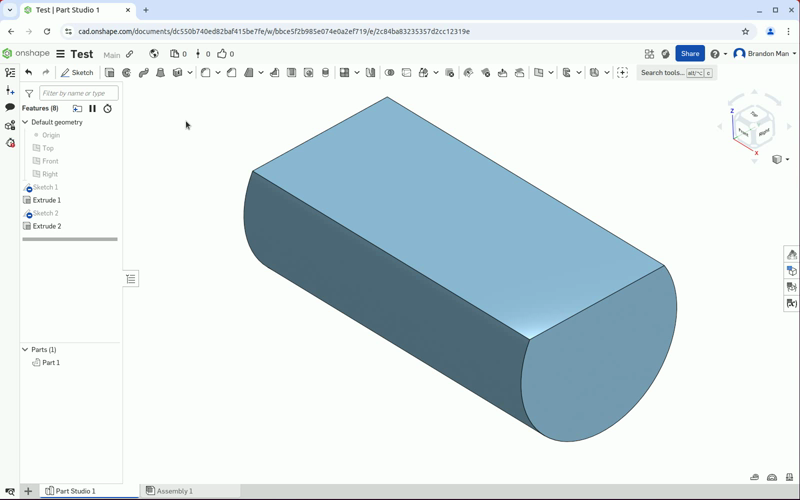
key(down, 2)
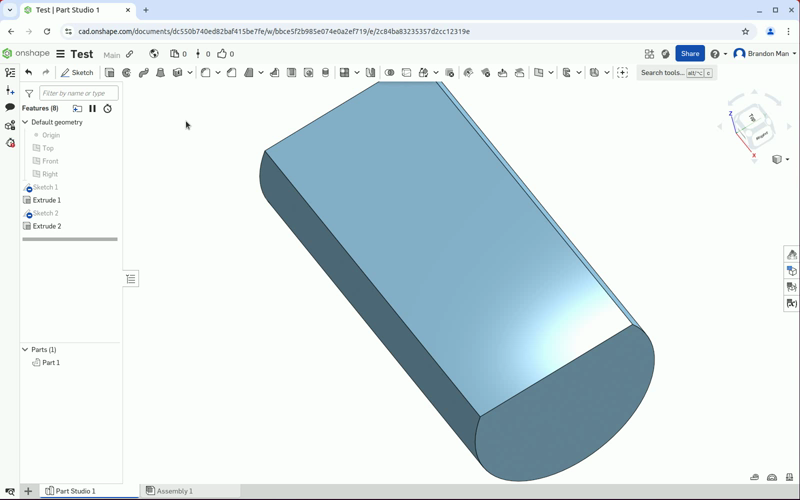
key(up, 2)
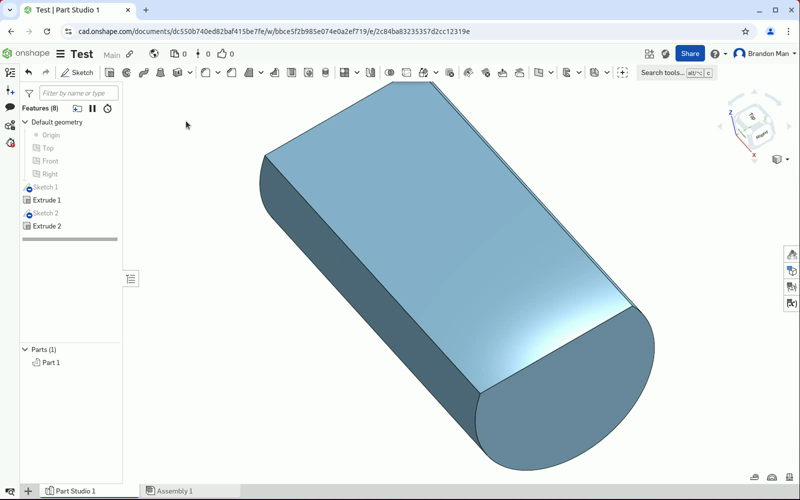
key(right, 2)
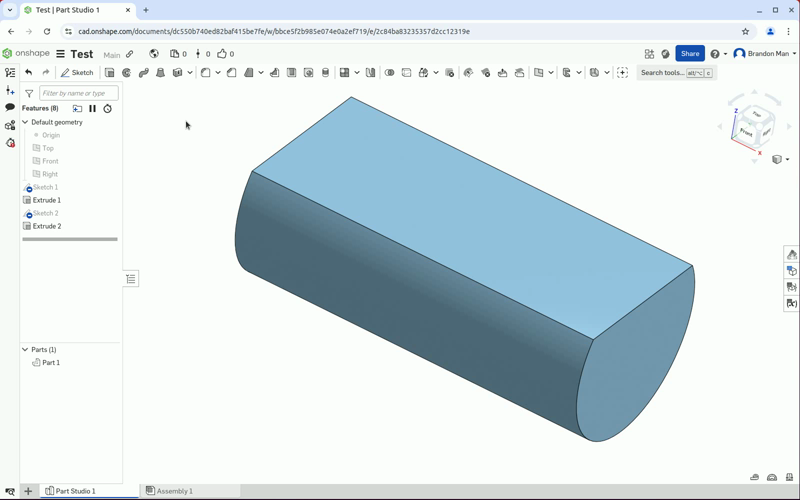
mouse_move(73, 189)
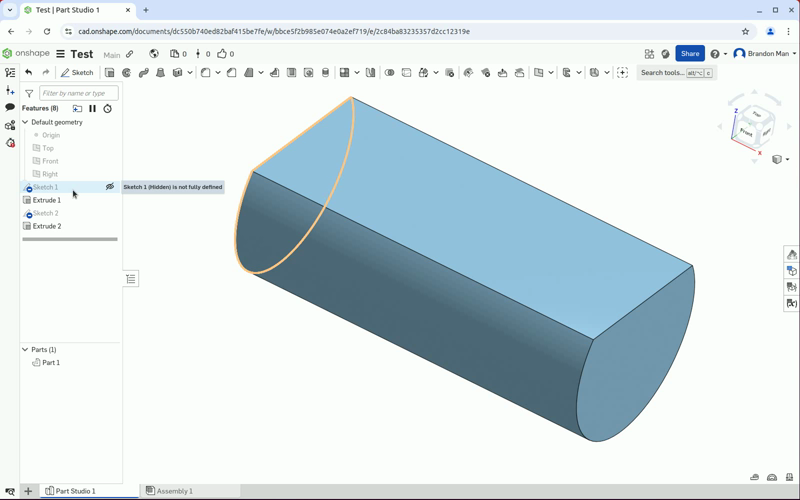
click(73, 189)